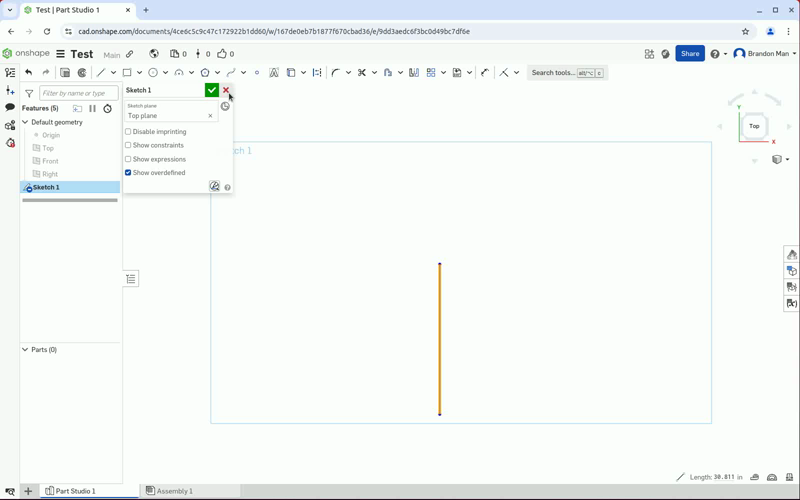
key(shift+h)
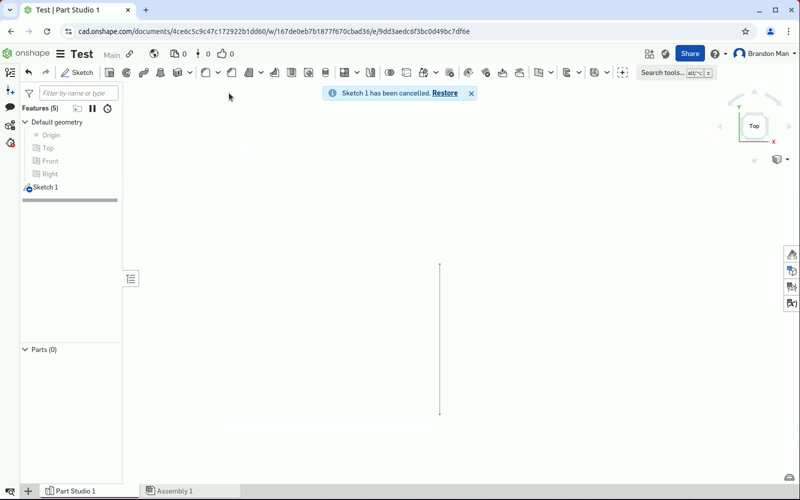
key(shift+s)
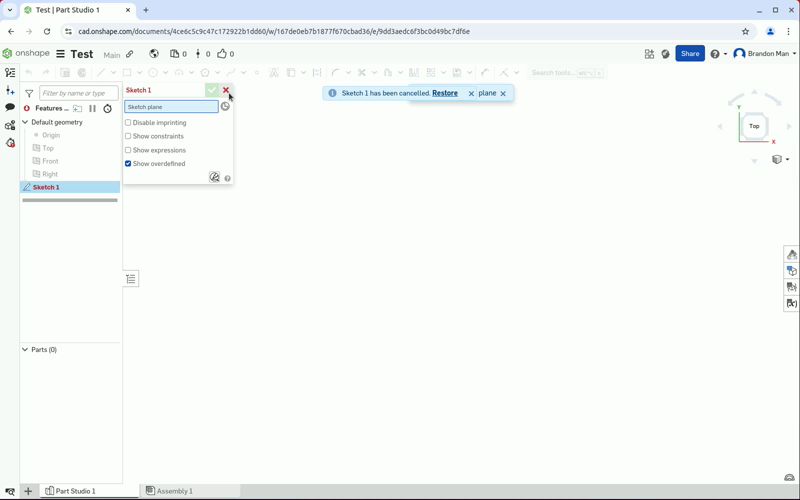
mouse_move(73, 150)
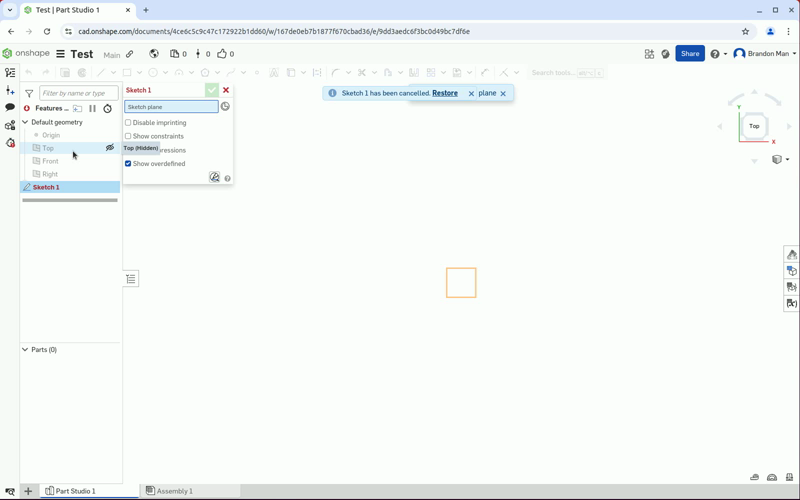
click(73, 150)
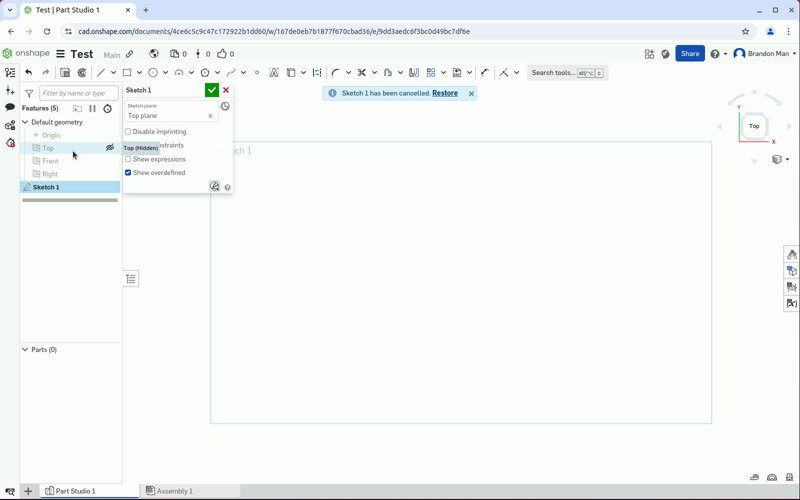
mouse_move(73, 352)
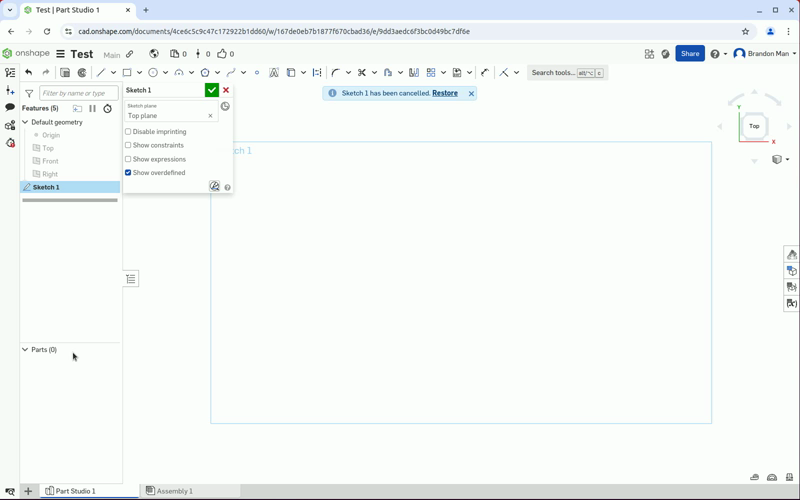
key(y)
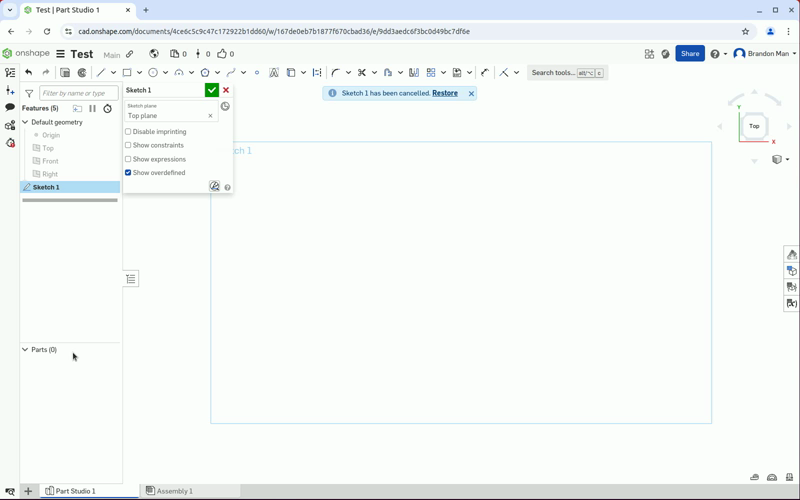
key(l)
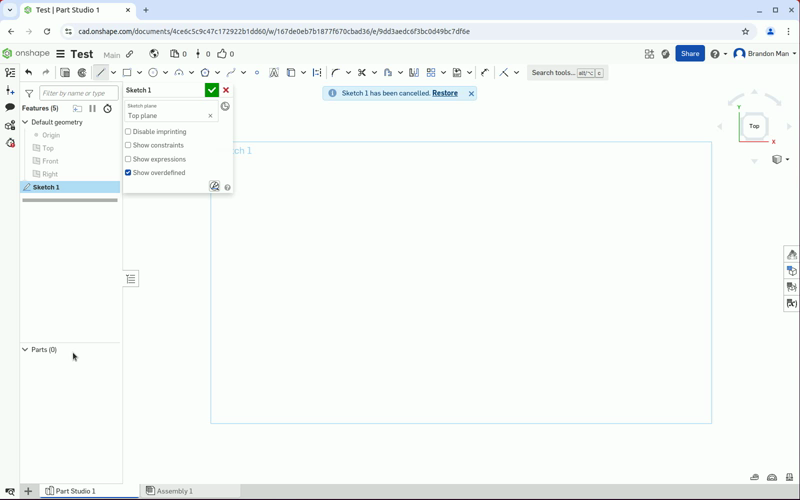
key_down(shift)
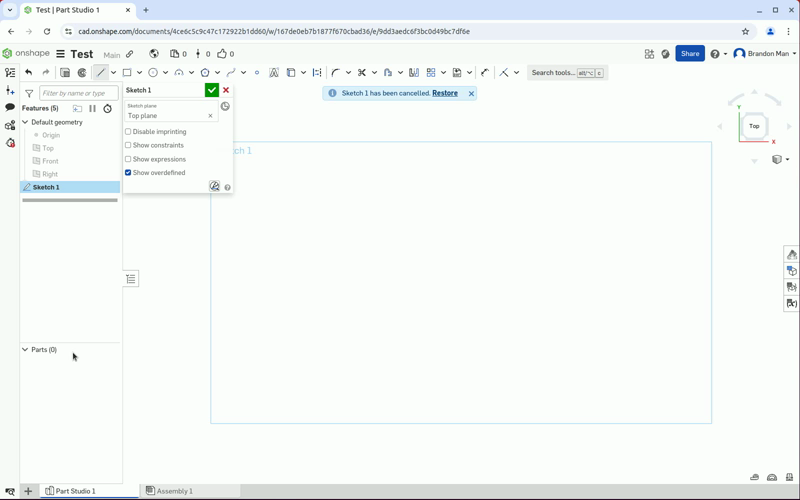
mouse_move(348, 395)
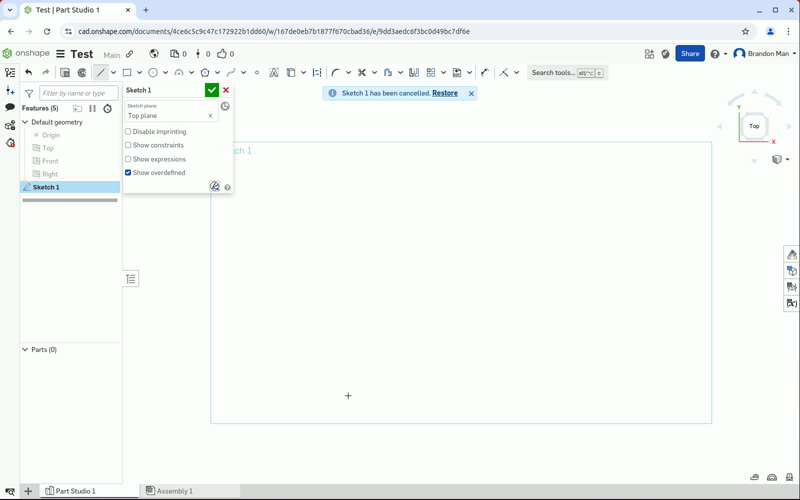
click(348, 395)
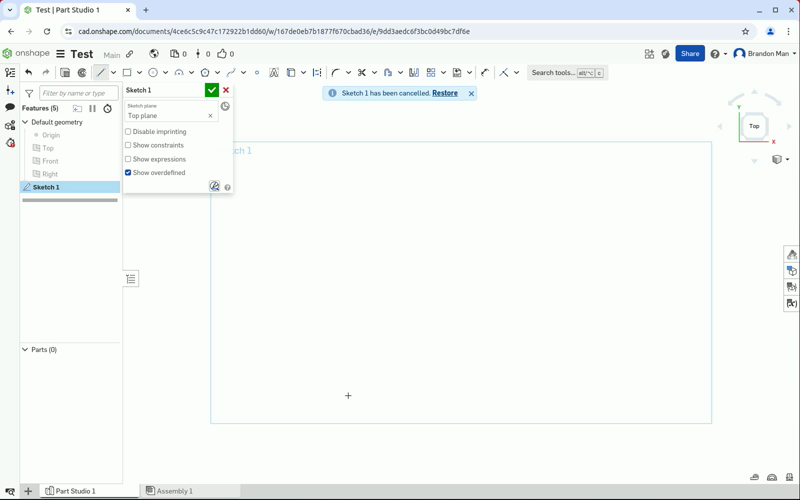
key_up(shift)
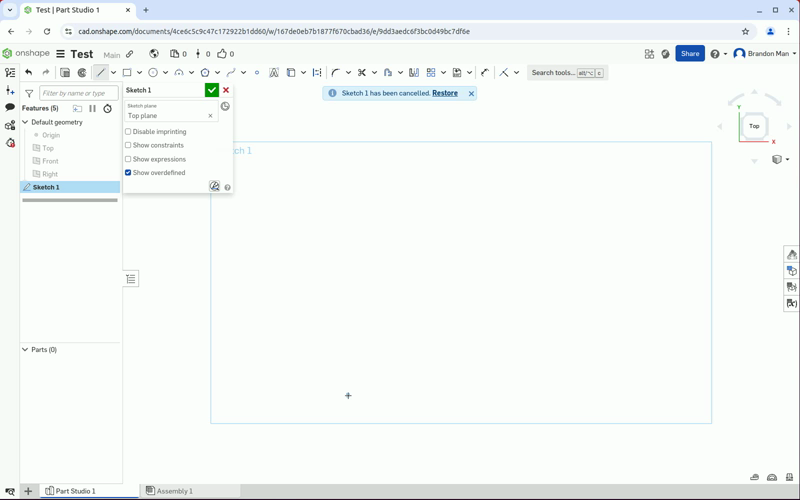
key_down(shift)
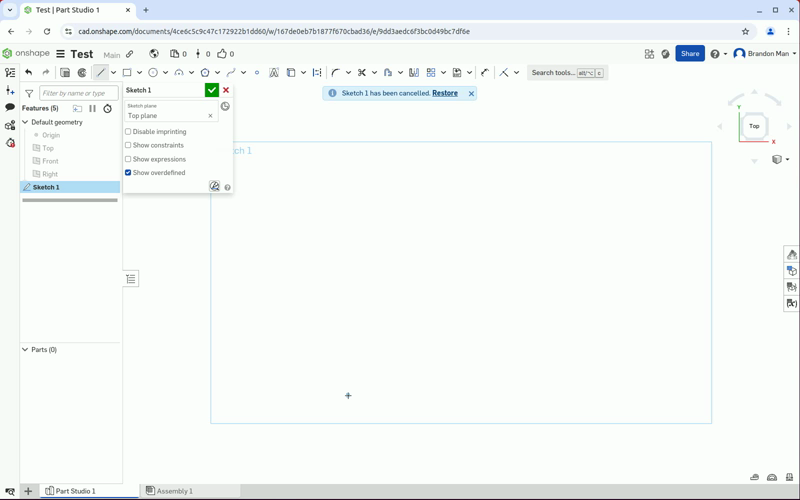
mouse_move(572, 395)
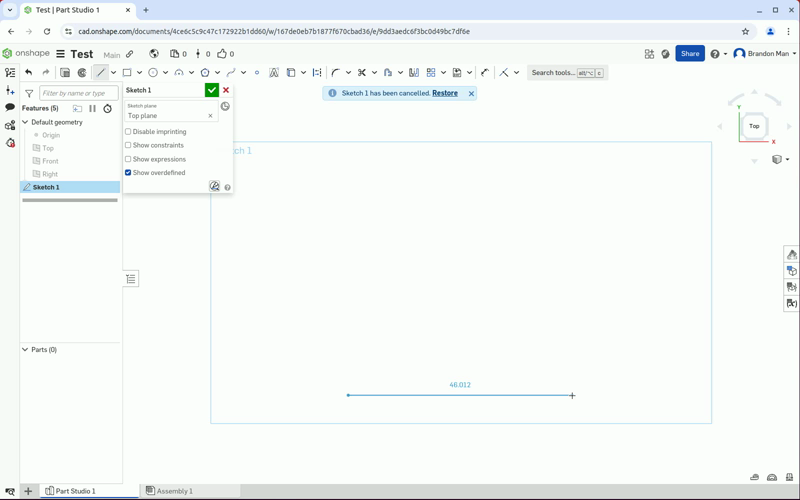
click(572, 395)
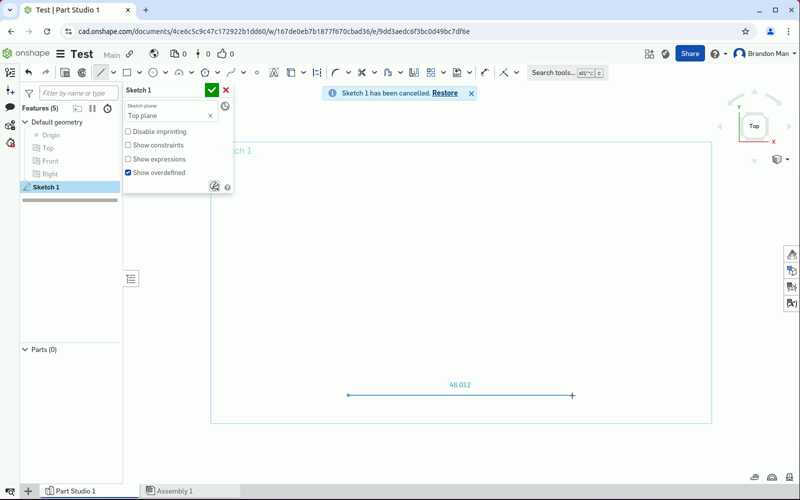
key_up(shift)
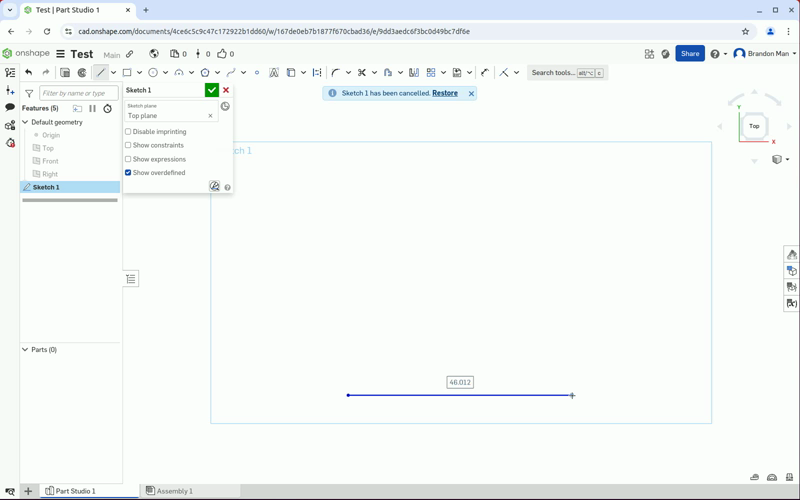
key_down(shift)
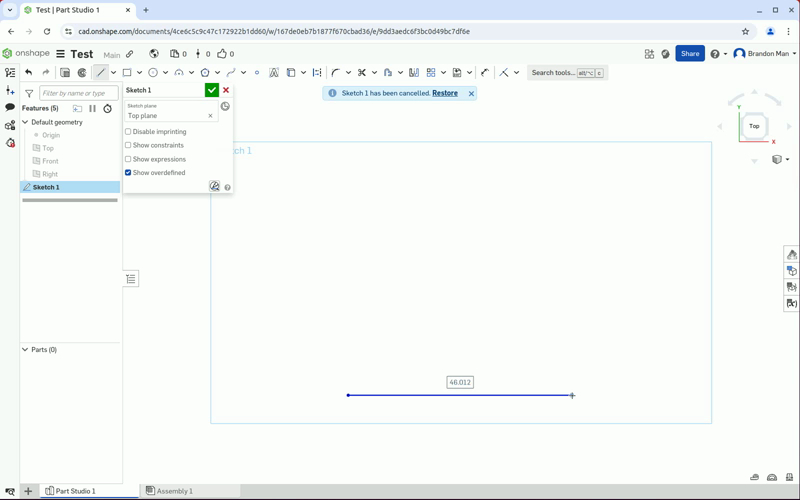
mouse_move(572, 171)
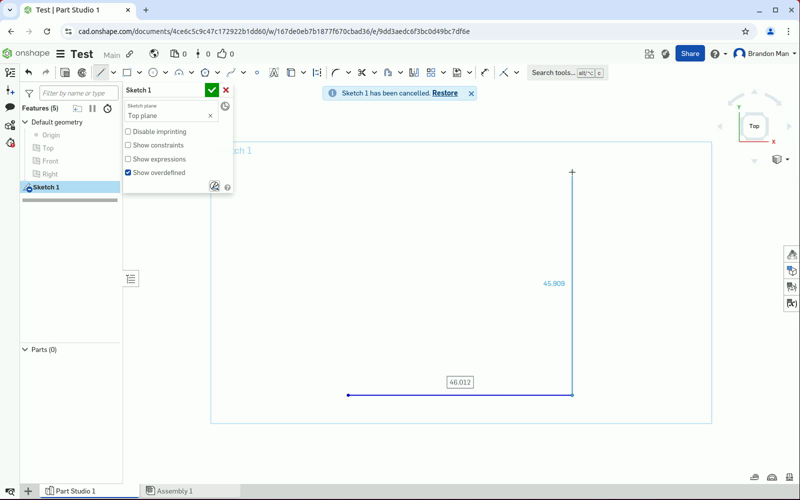
click(572, 171)
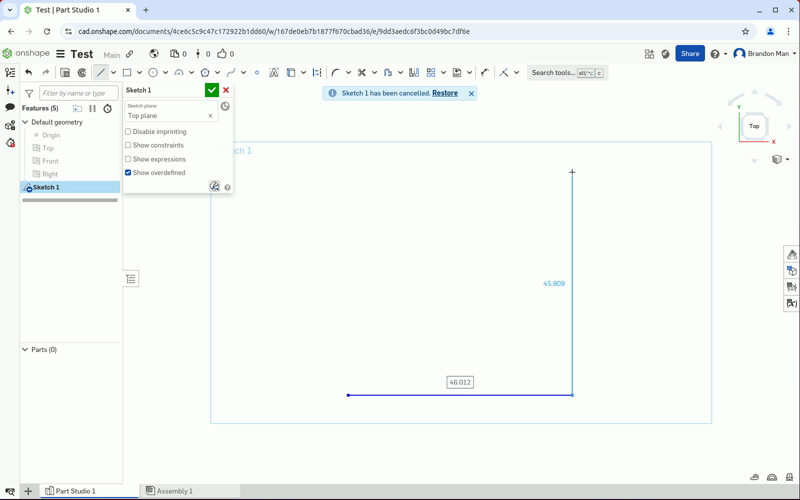
key_up(shift)
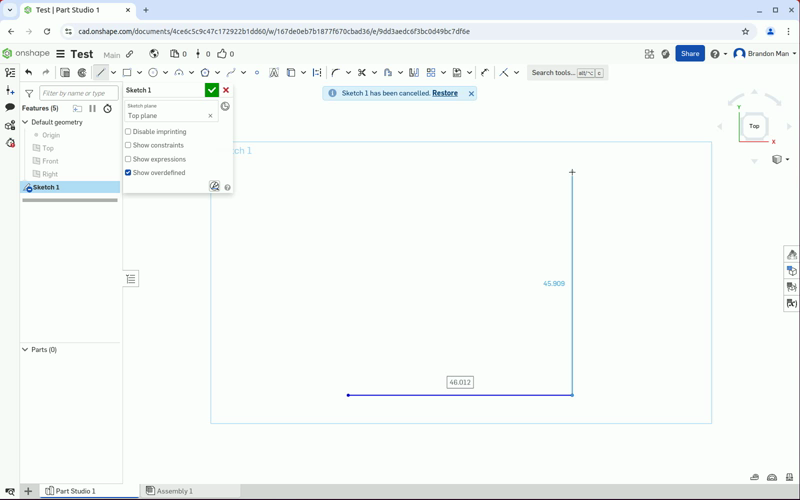
key_down(shift)
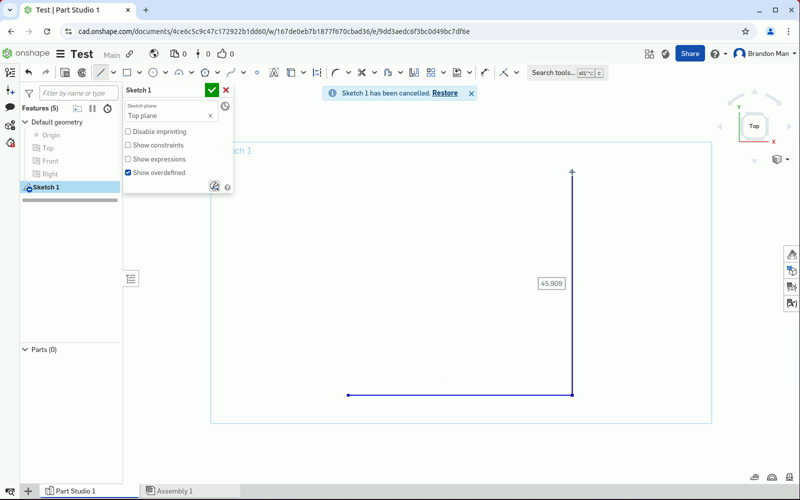
mouse_move(348, 171)
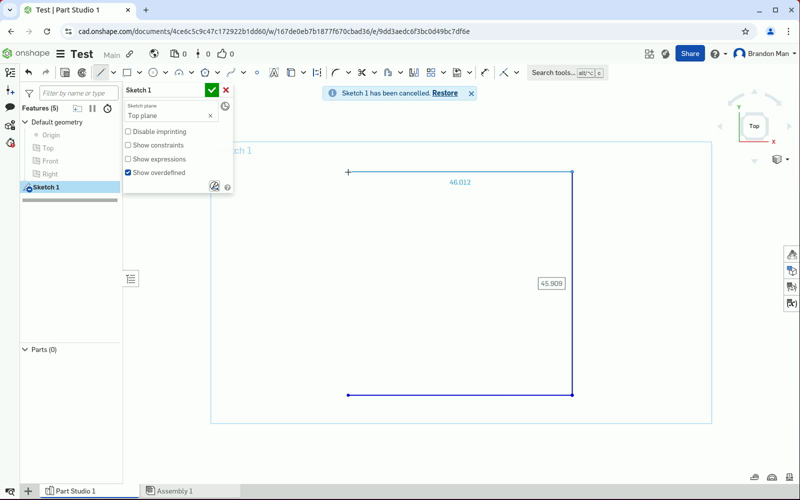
click(348, 171)
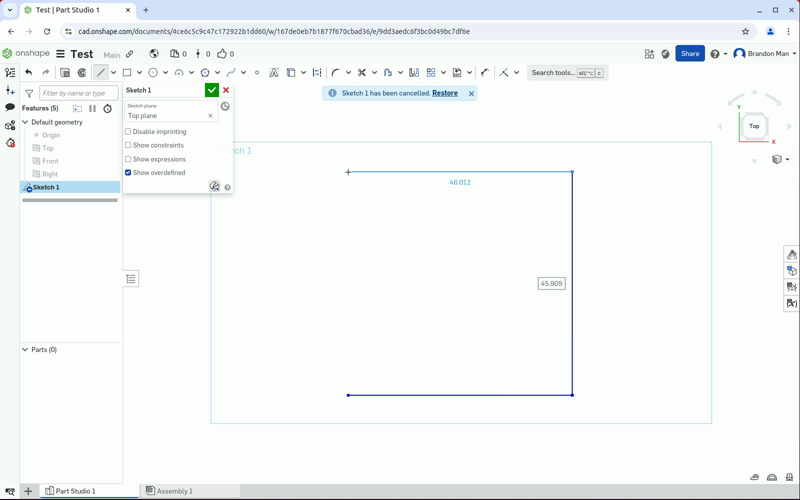
key_up(shift)
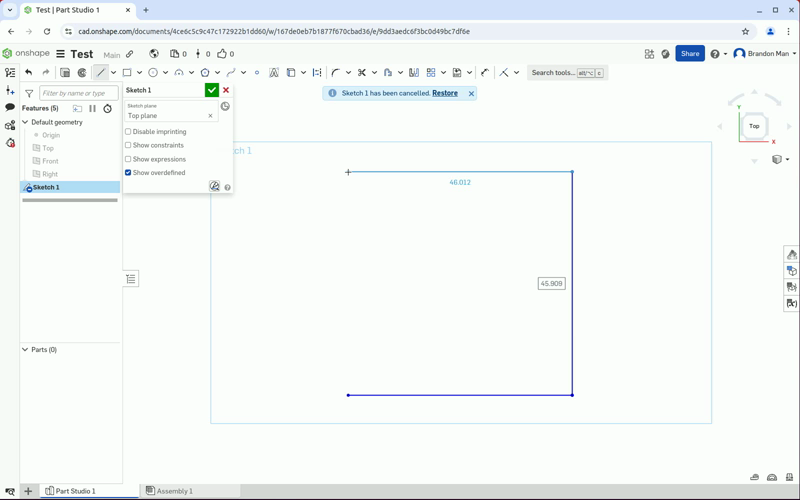
key_down(shift)
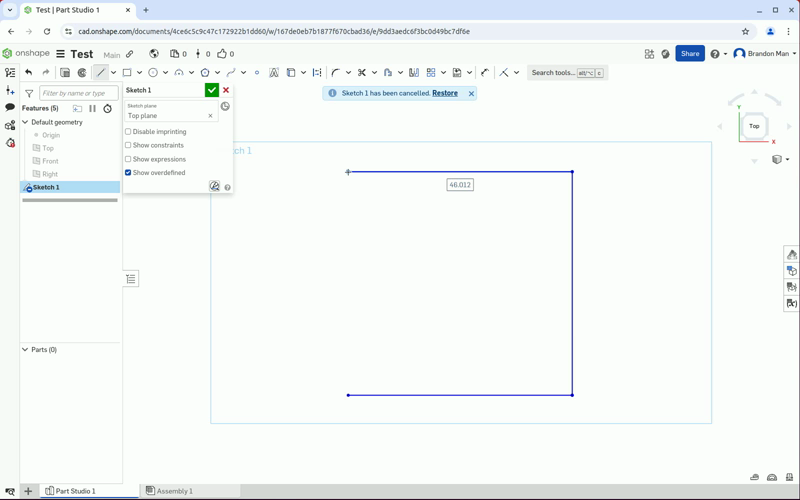
mouse_move(348, 395)
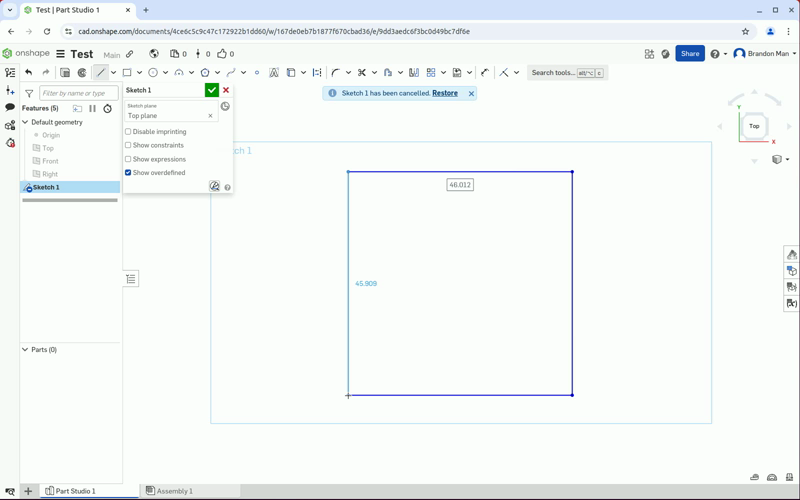
key_up(shift)
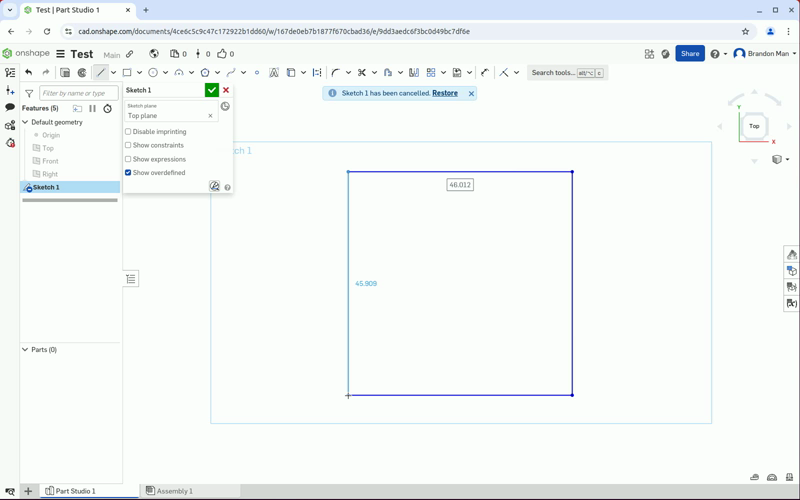
click(348, 395)
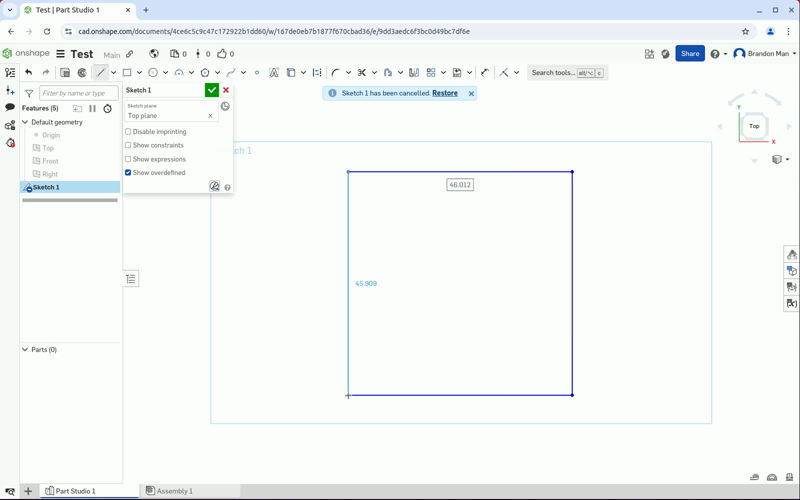
key(esc)
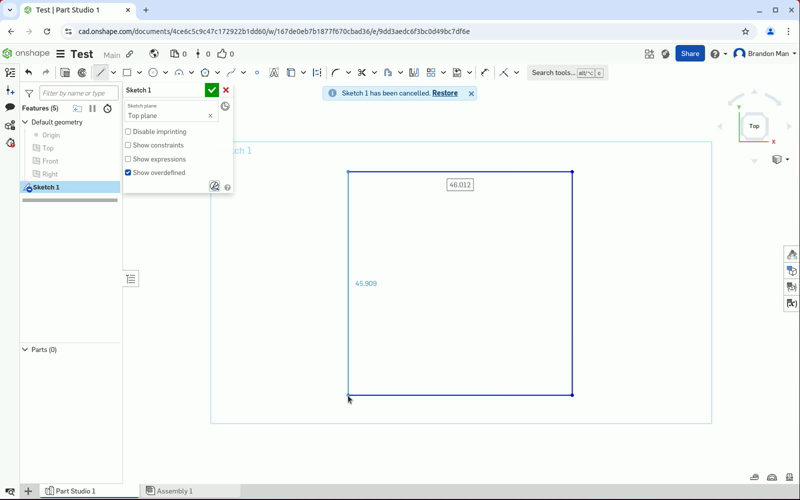
mouse_move(473, 360)
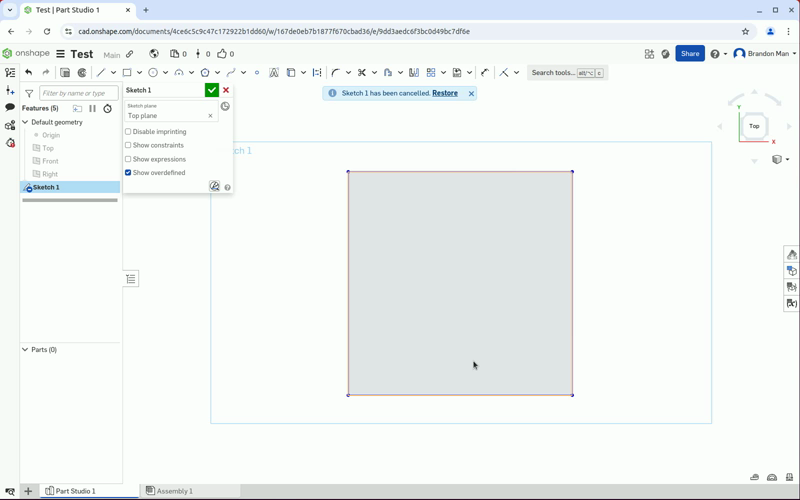
click(473, 360)
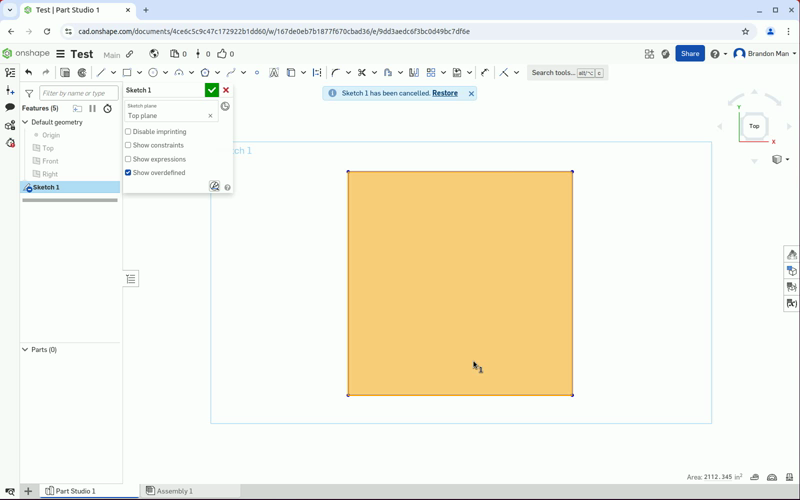
mouse_move(73, 352)
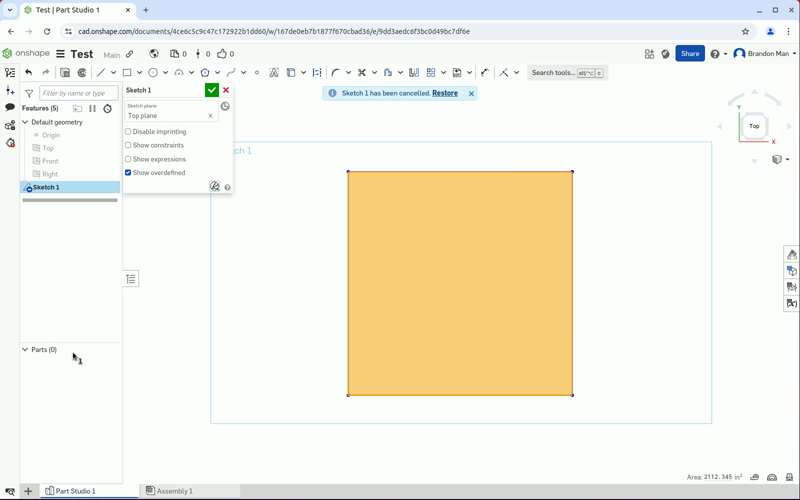
key(shift+y)
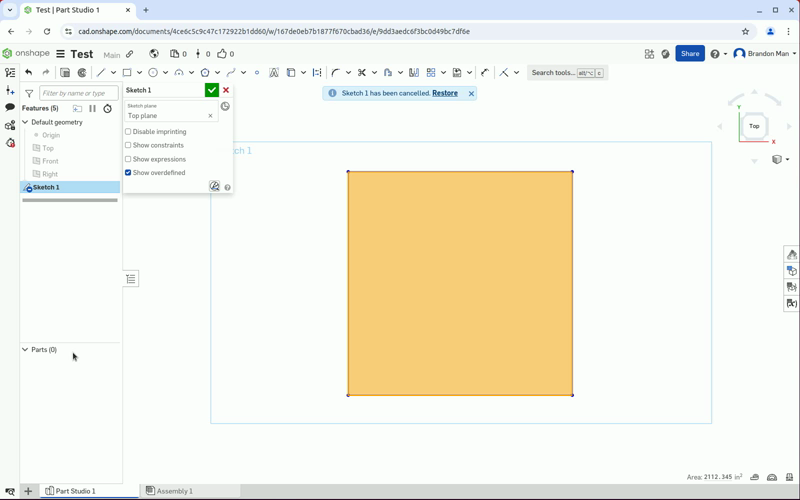
key(shift+e)
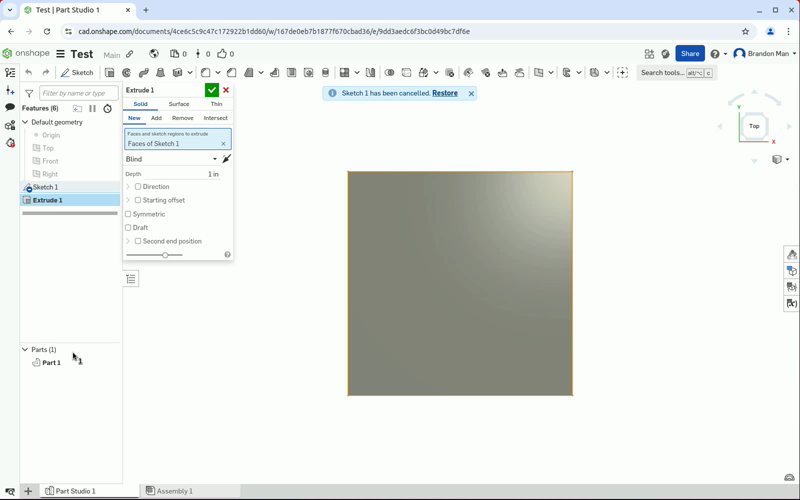
mouse_move(143, 106)
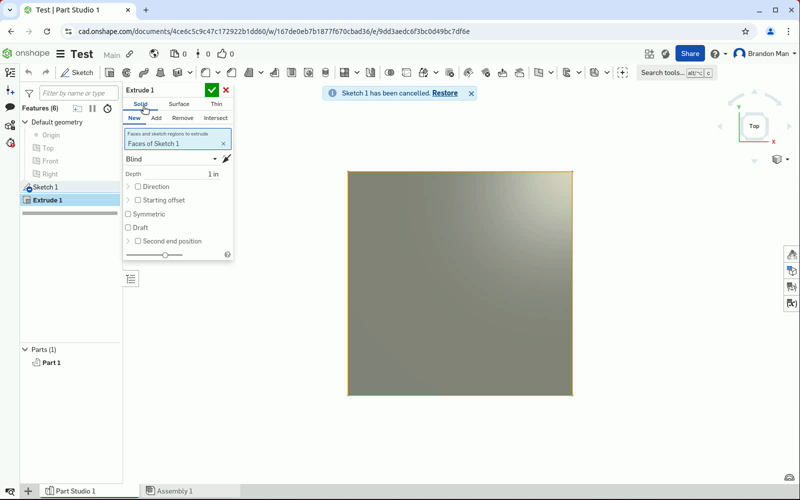
click(143, 106)
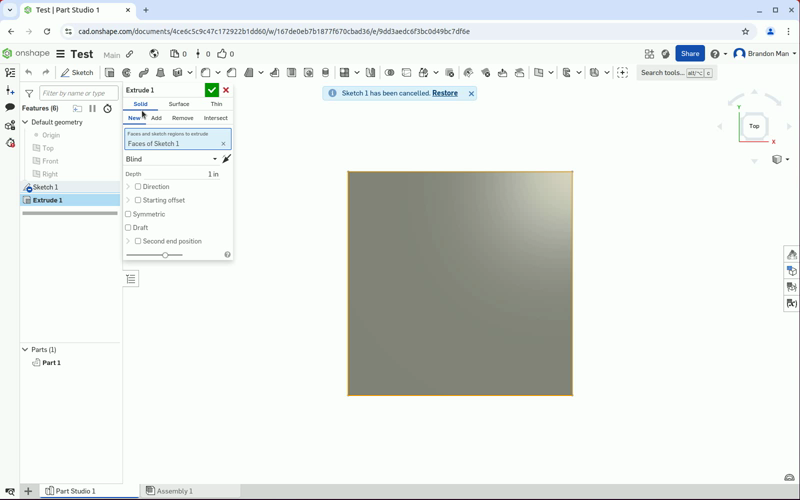
mouse_move(137, 120)
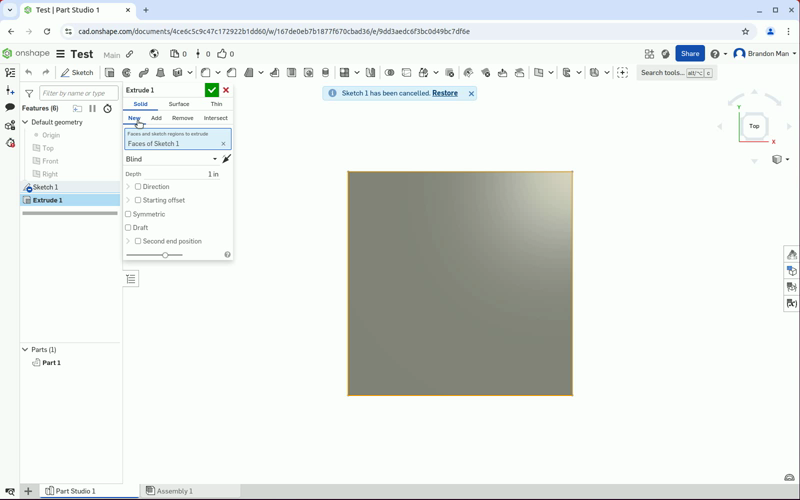
click(137, 120)
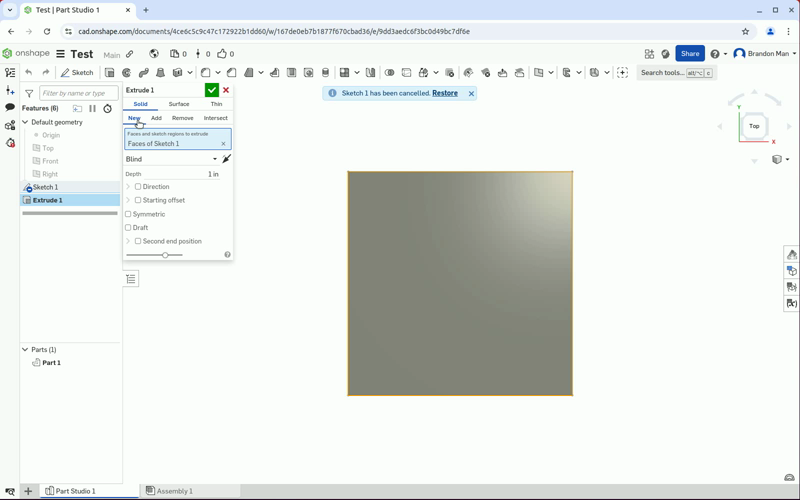
key(tab, 4)
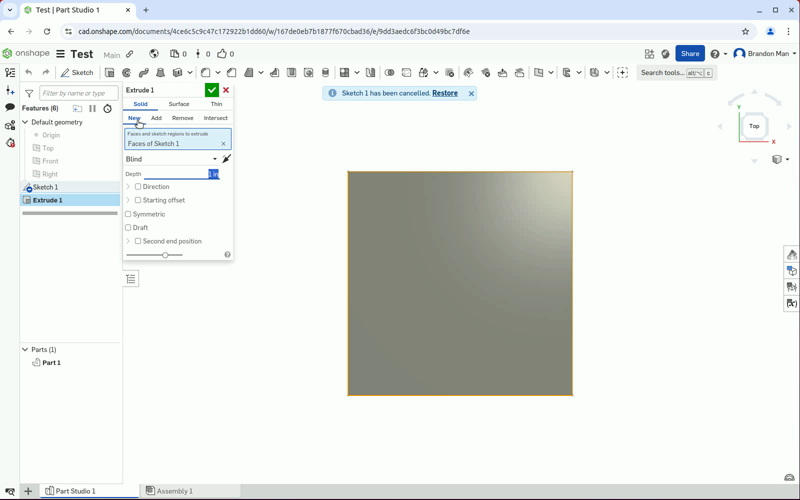
text(1.444)
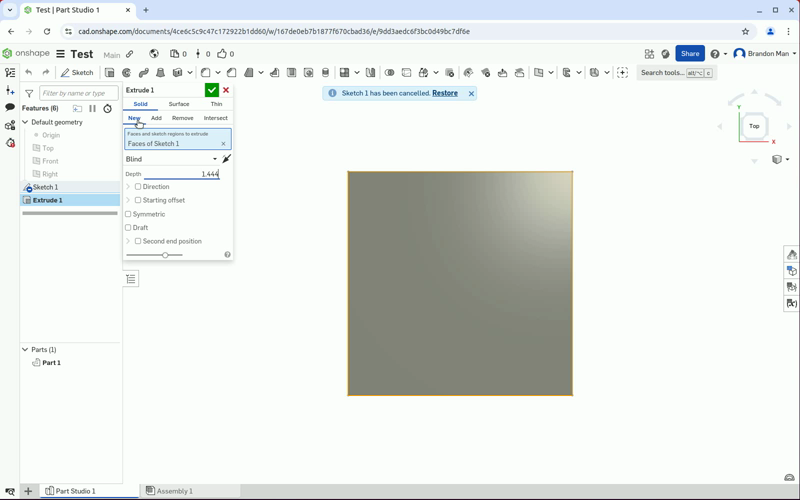
key(enter)
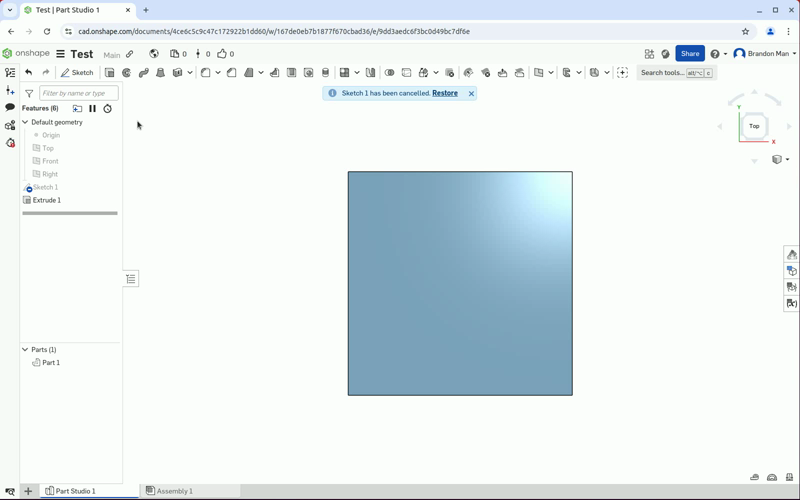
key(shift+h)
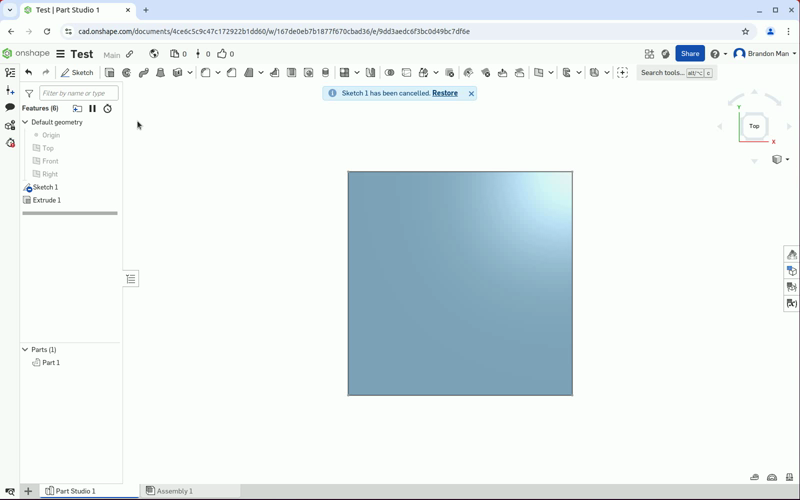
key(shift+h)
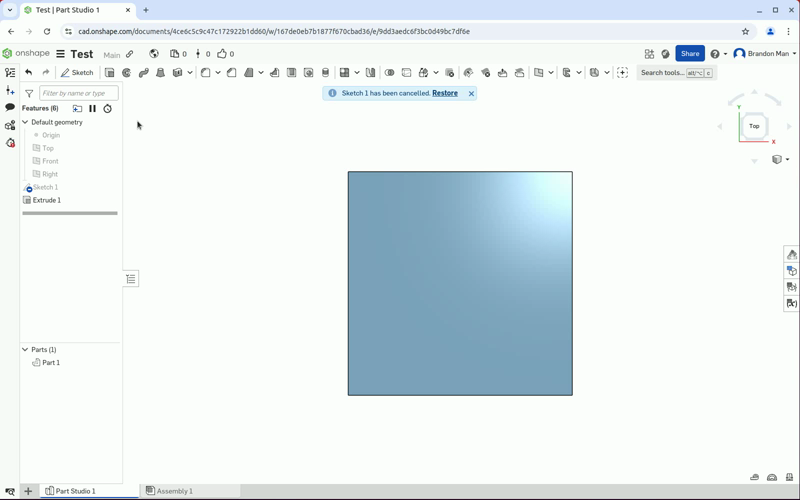
mouse_move(73, 189)
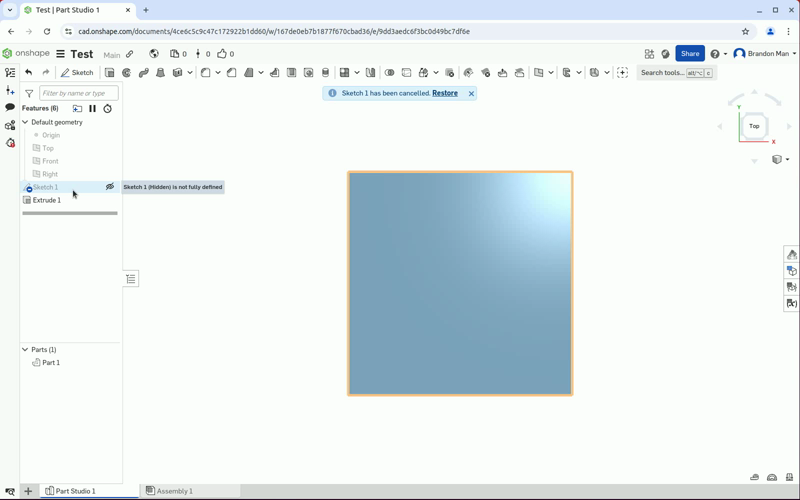
click(73, 189)
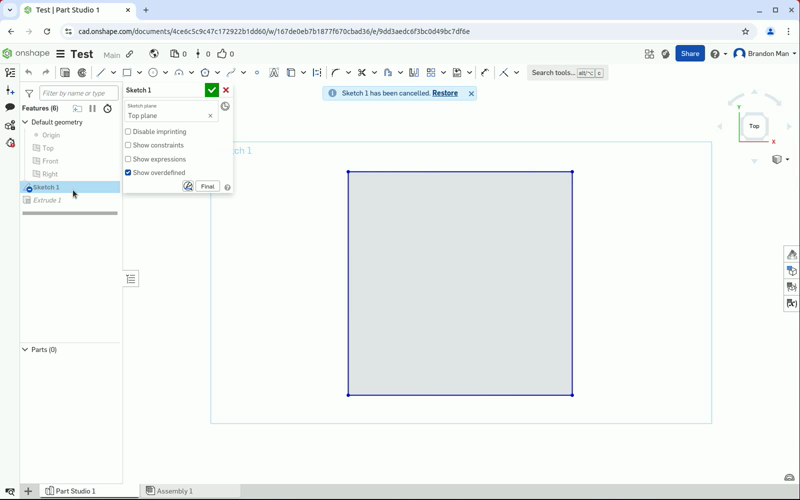
mouse_move(229, 92)
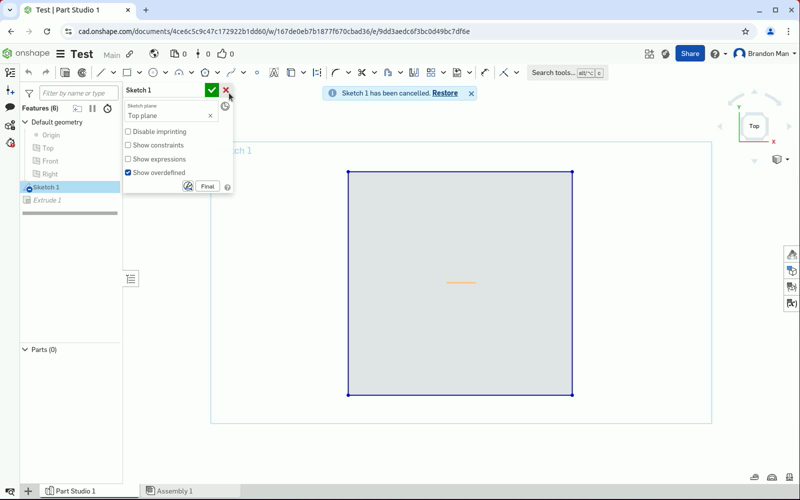
click(229, 92)
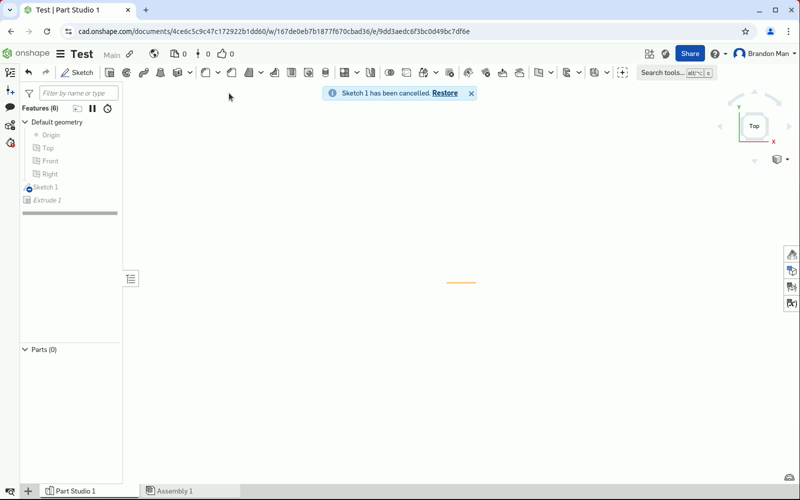
mouse_move(541, 75)
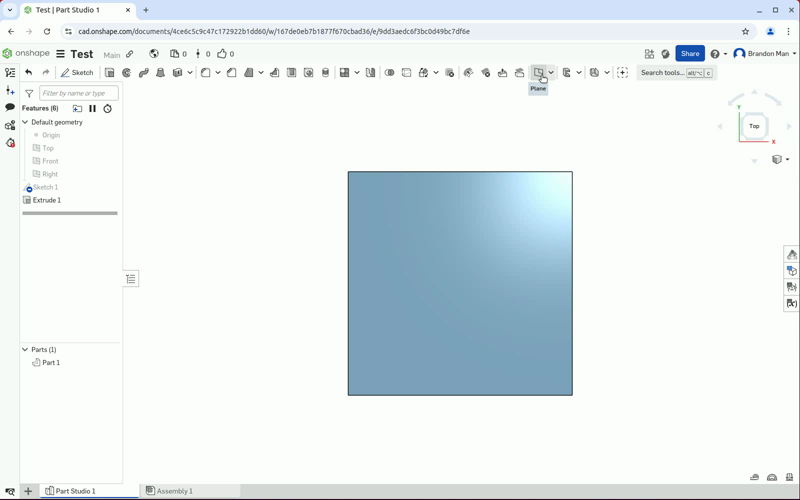
click(541, 75)
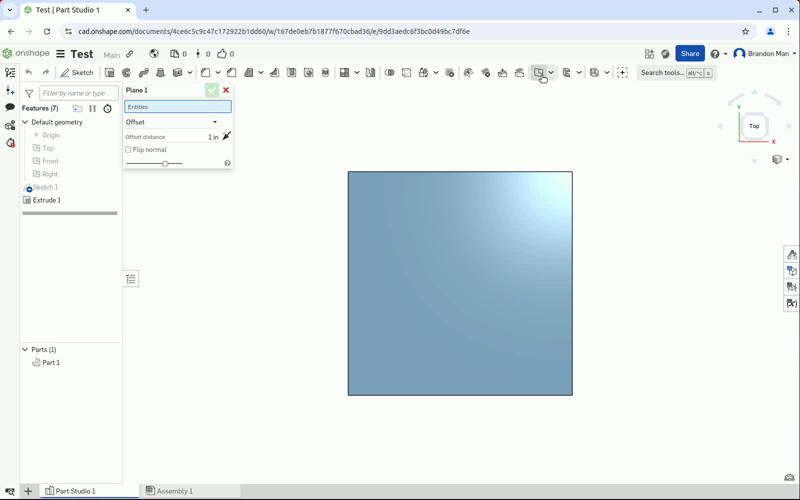
mouse_move(73, 150)
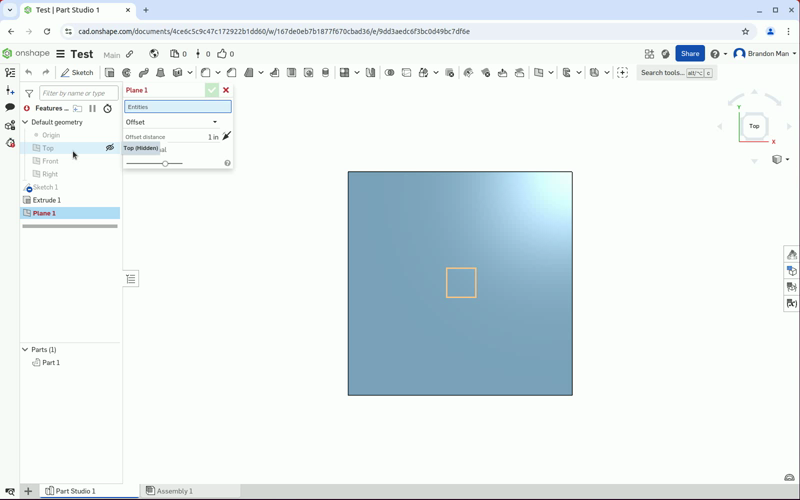
click(73, 150)
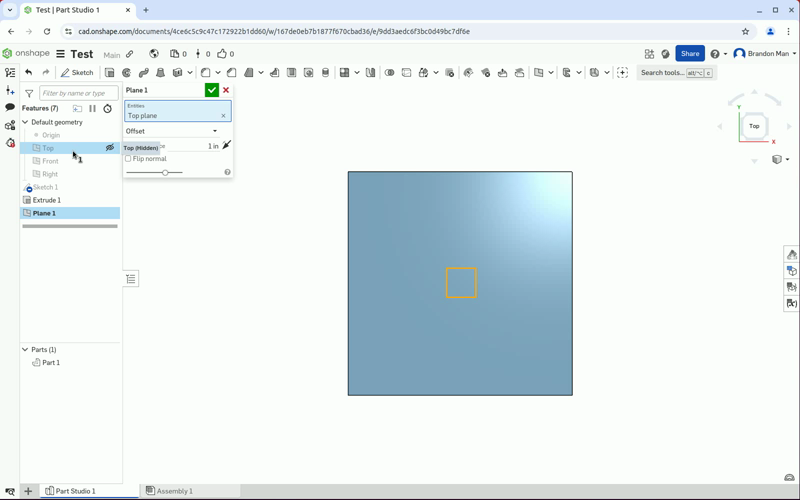
key(tab, 2)
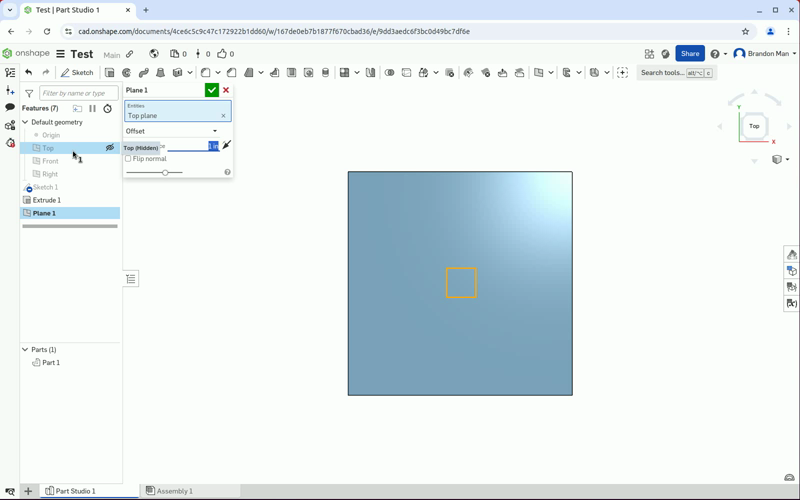
text(1.448)
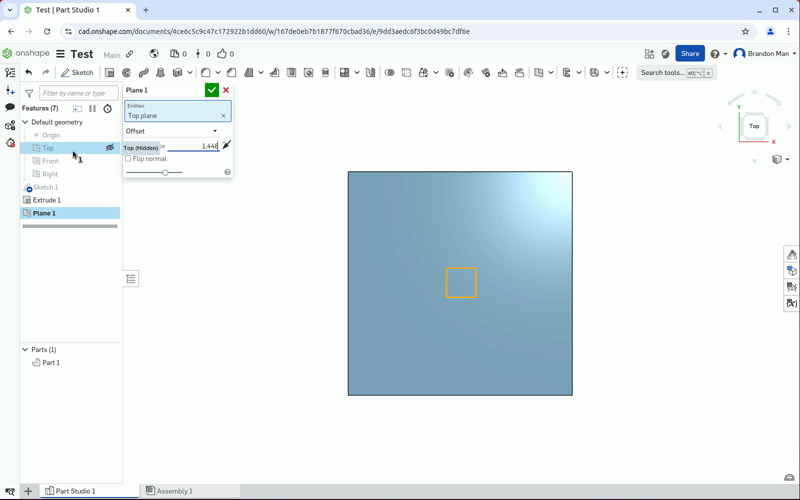
key(enter, 2)
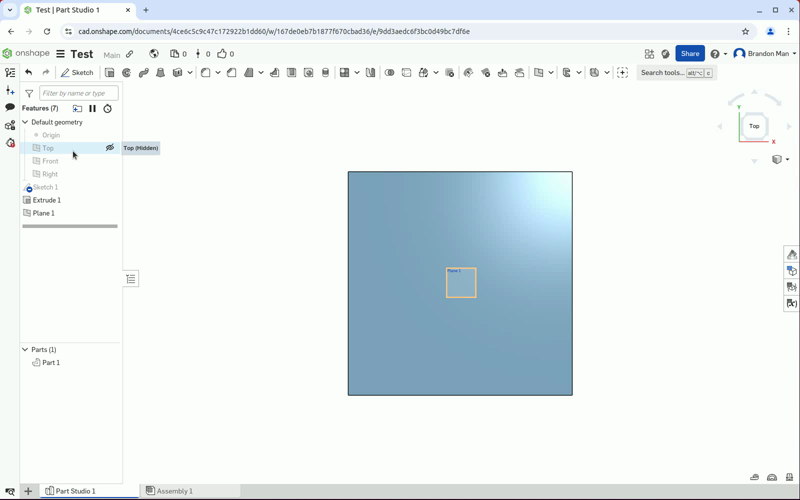
key(shift+s)
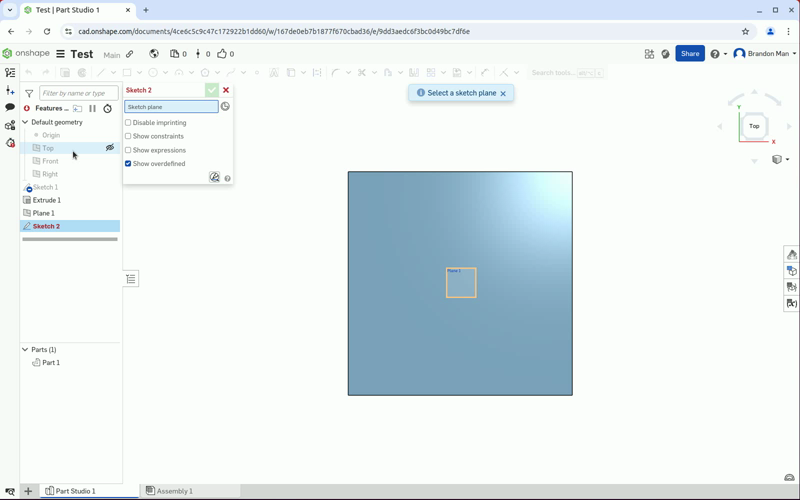
mouse_move(73, 215)
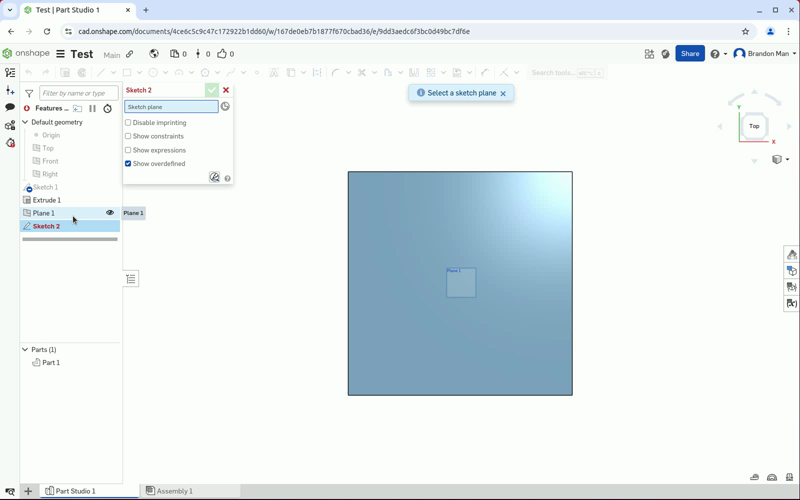
click(73, 215)
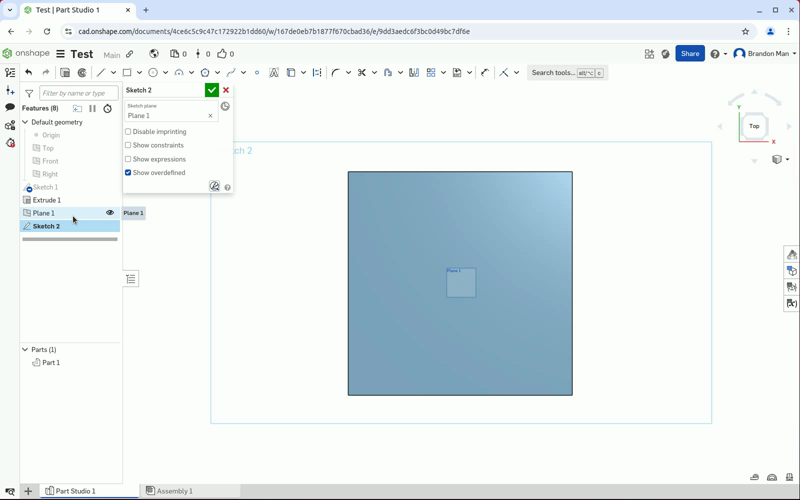
mouse_move(73, 352)
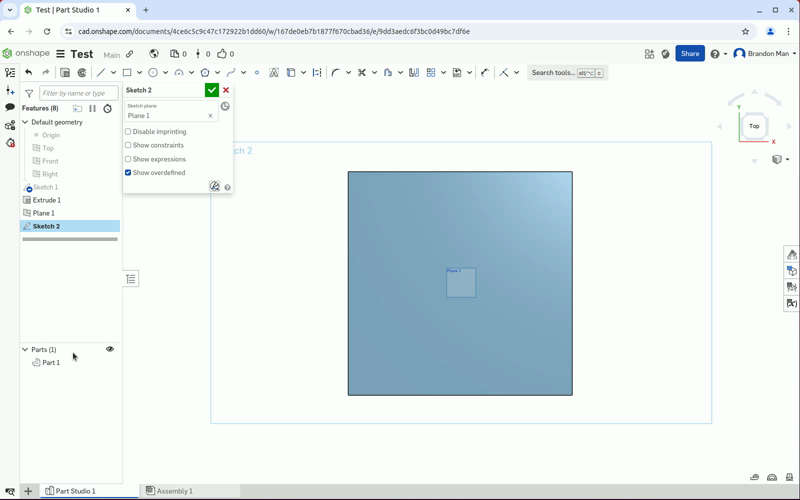
key(y)
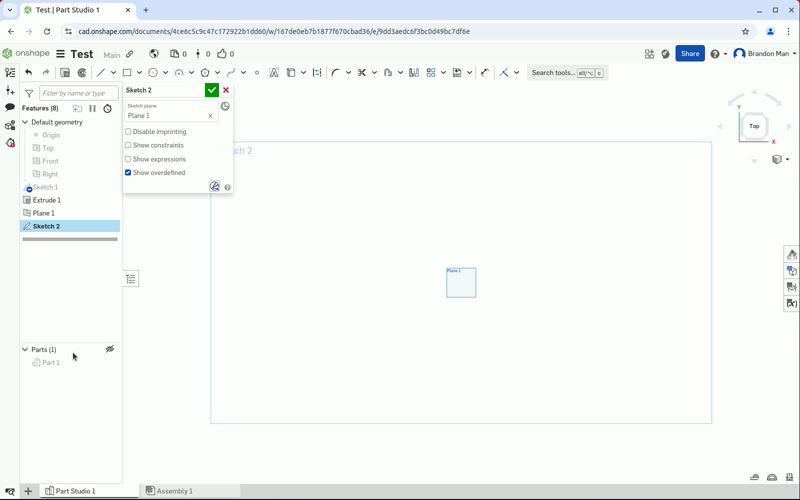
key(l)
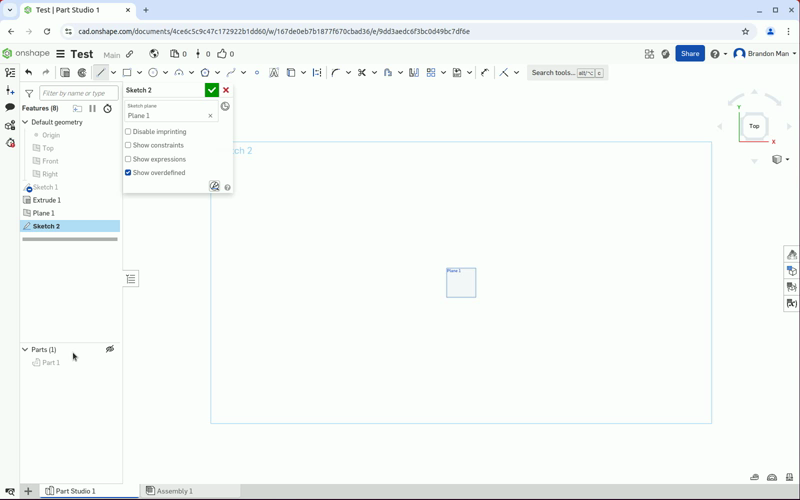
key_down(shift)
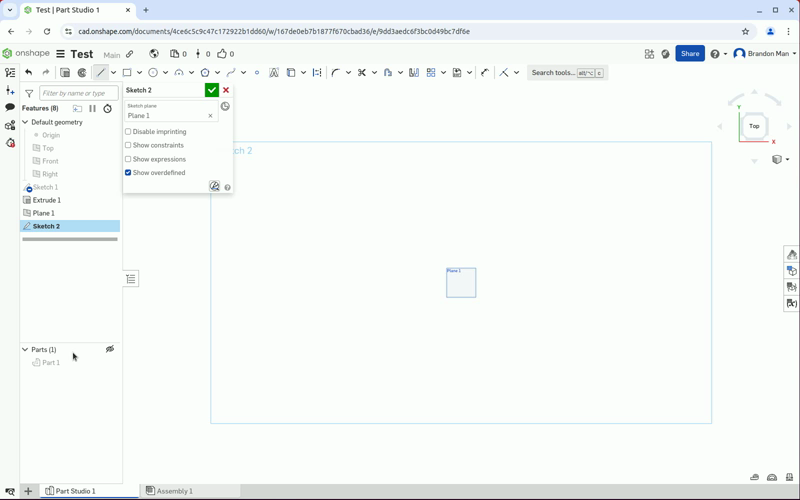
mouse_move(559, 215)
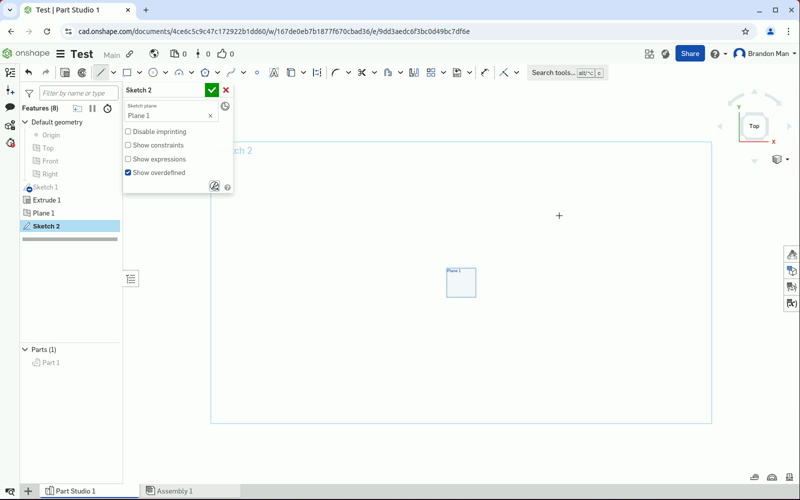
click(559, 215)
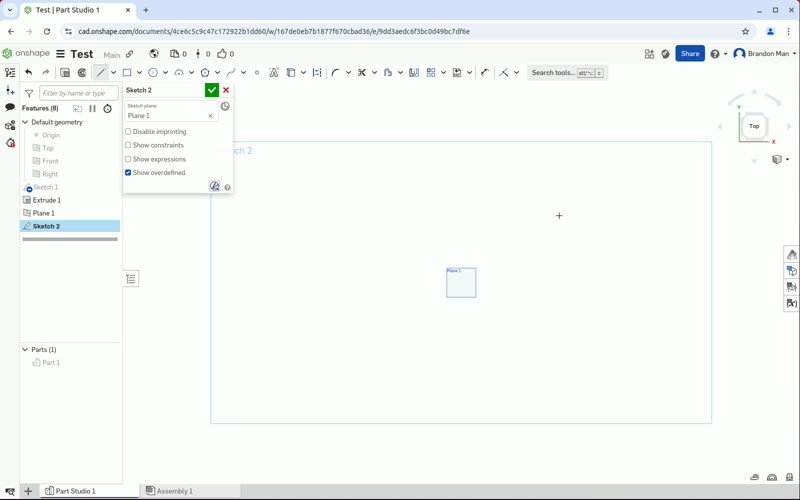
key_up(shift)
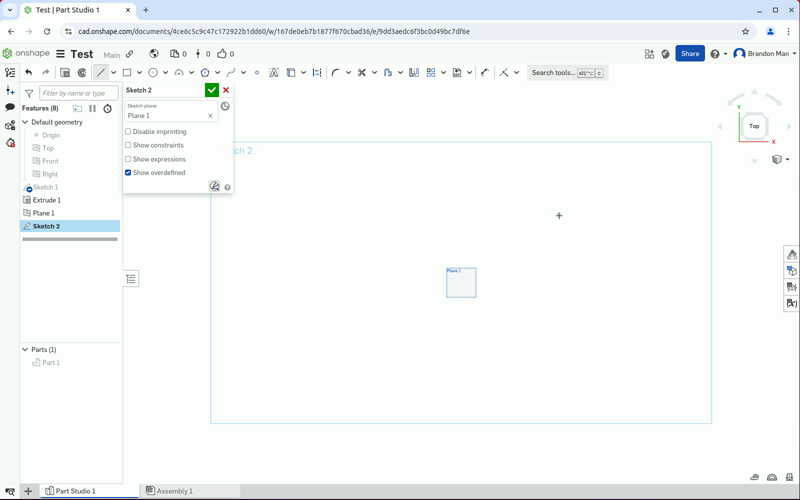
key_down(shift)
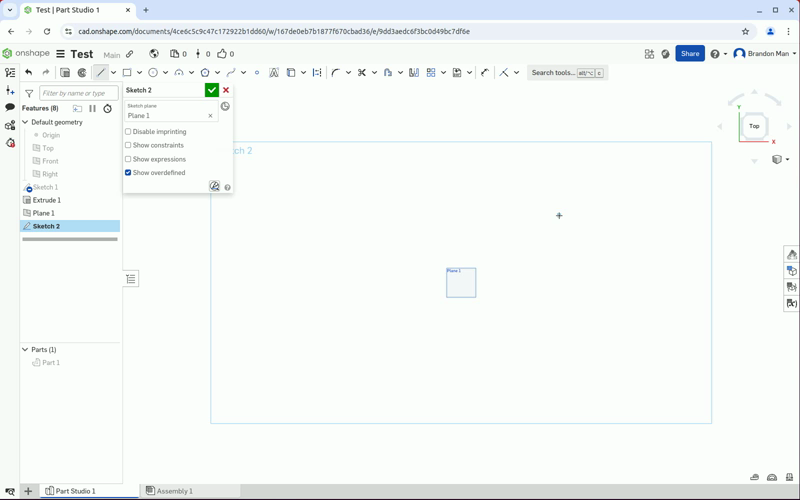
mouse_move(589, 215)
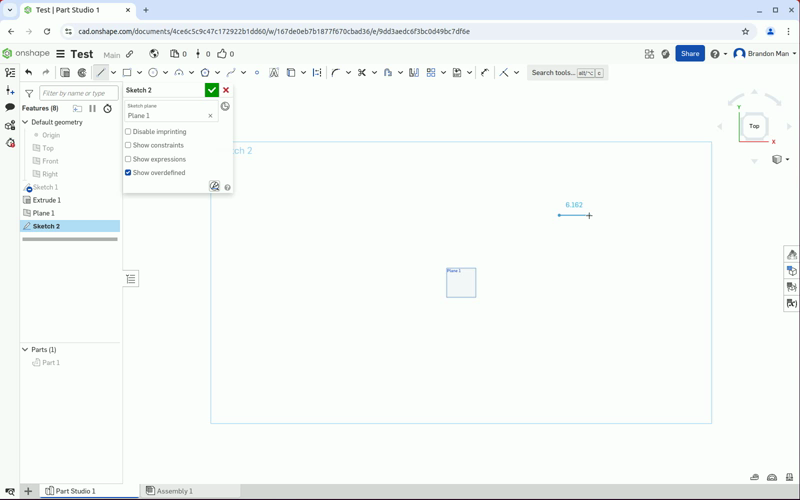
mouse_move(568, 215)
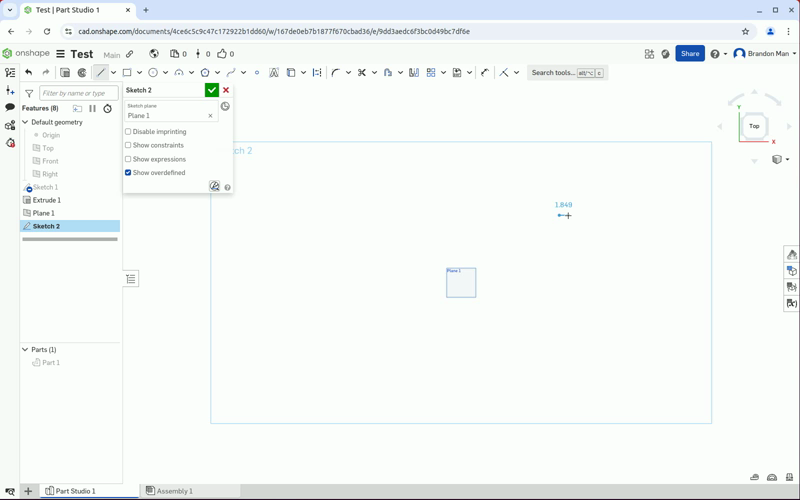
click(568, 215)
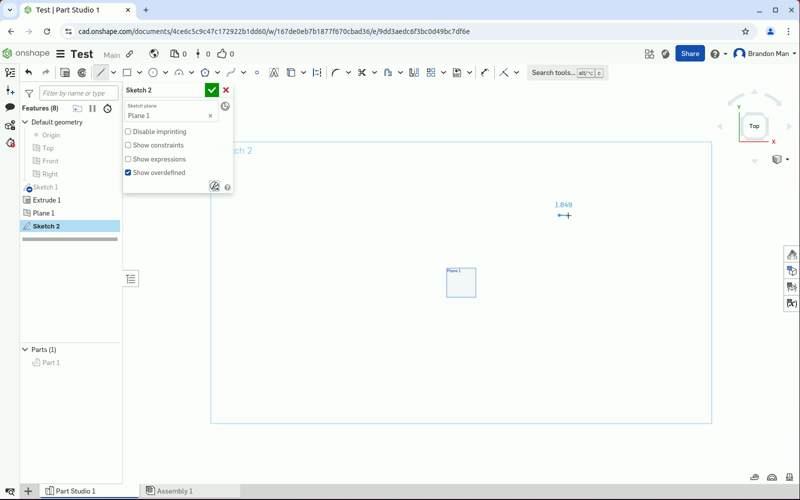
key_up(shift)
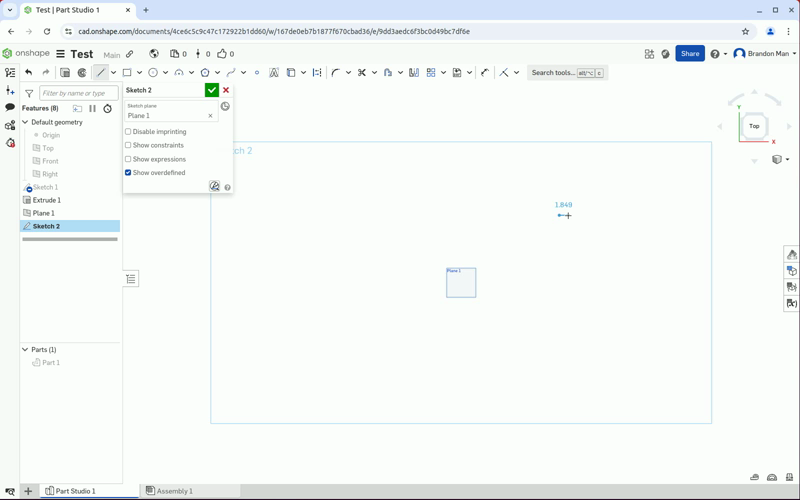
key_down(shift)
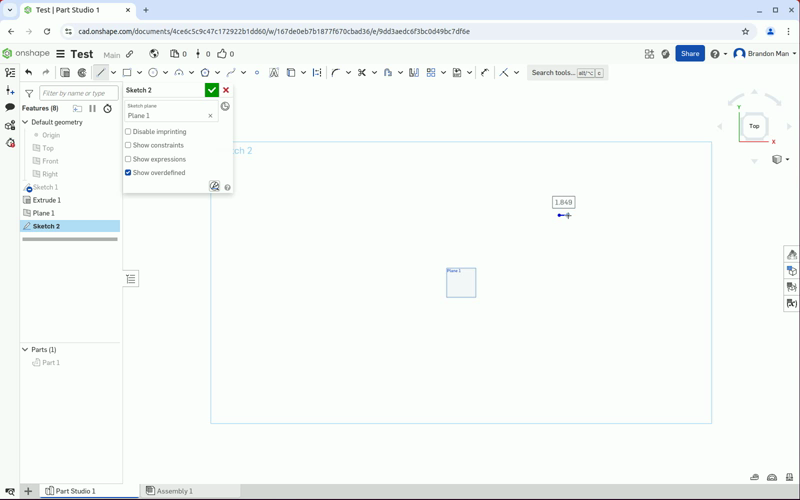
mouse_move(589, 215)
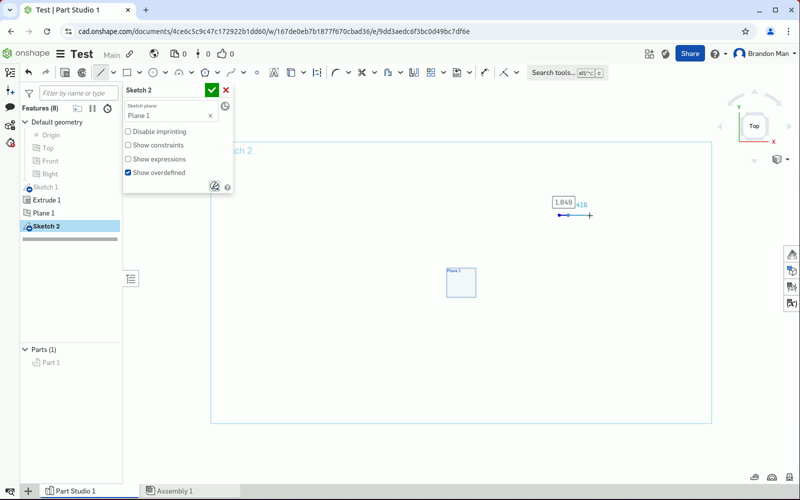
mouse_move(568, 169)
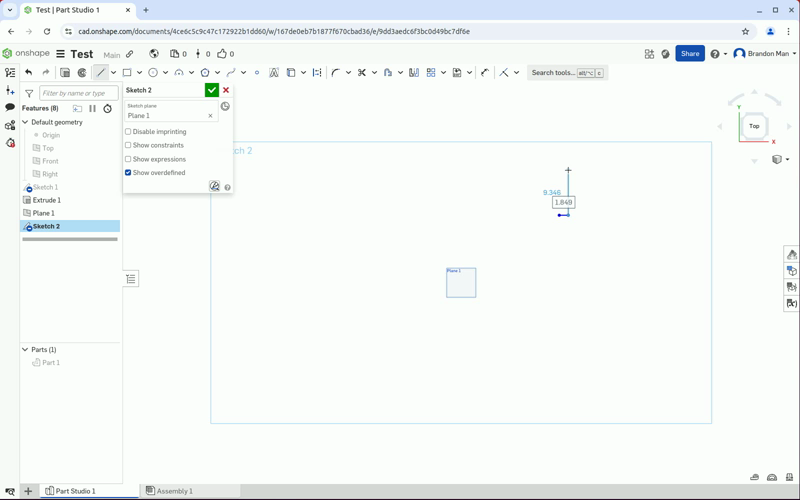
click(568, 169)
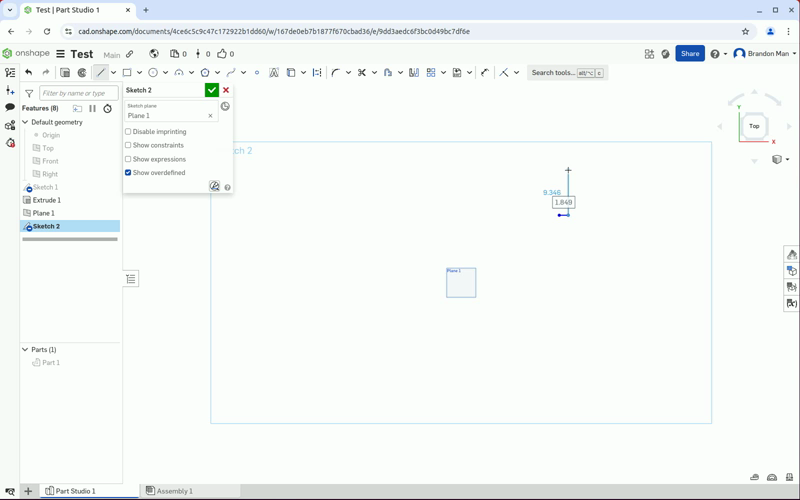
key_up(shift)
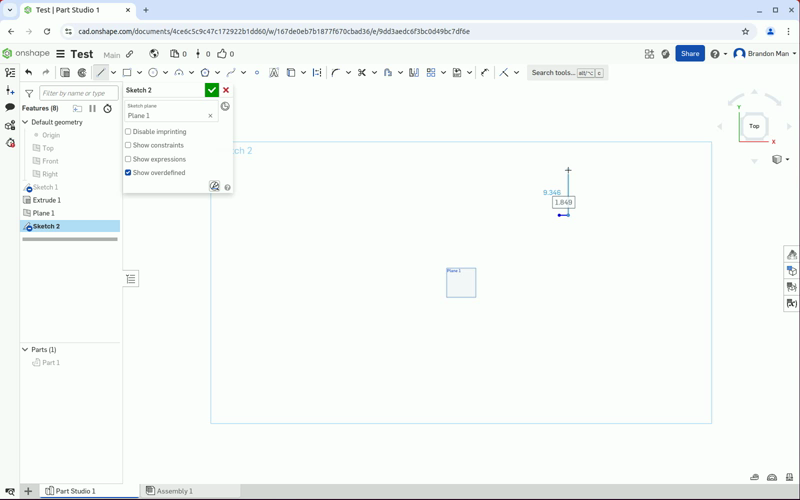
key_down(shift)
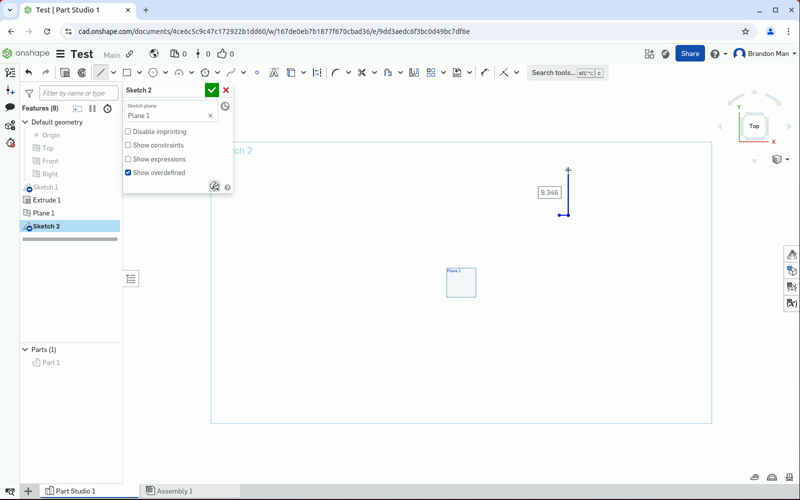
mouse_move(589, 169)
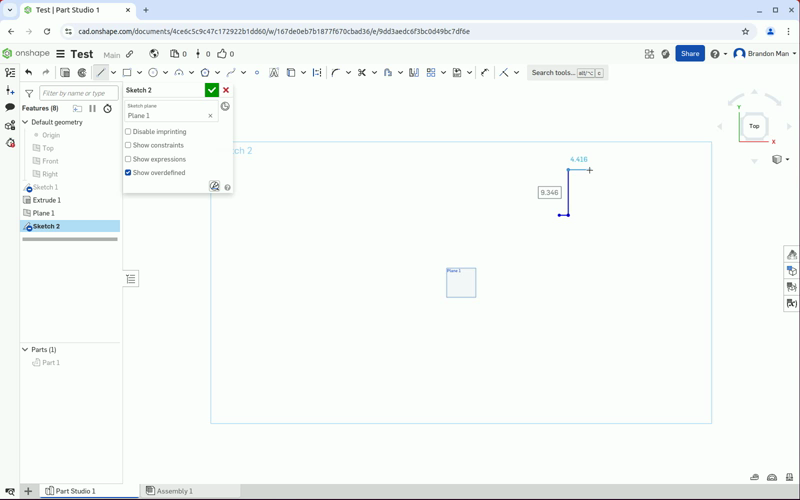
mouse_move(559, 169)
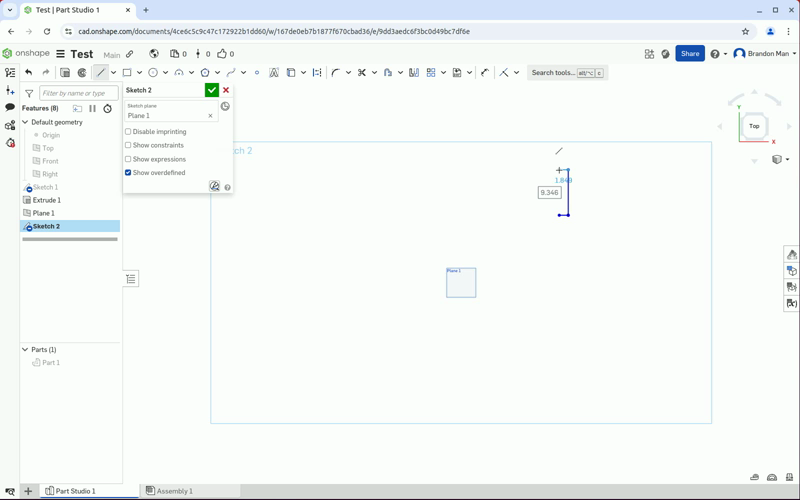
click(559, 169)
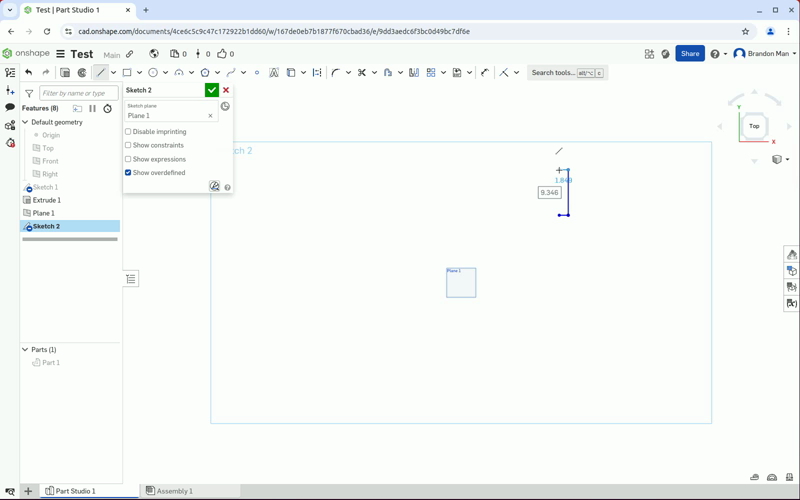
key_up(shift)
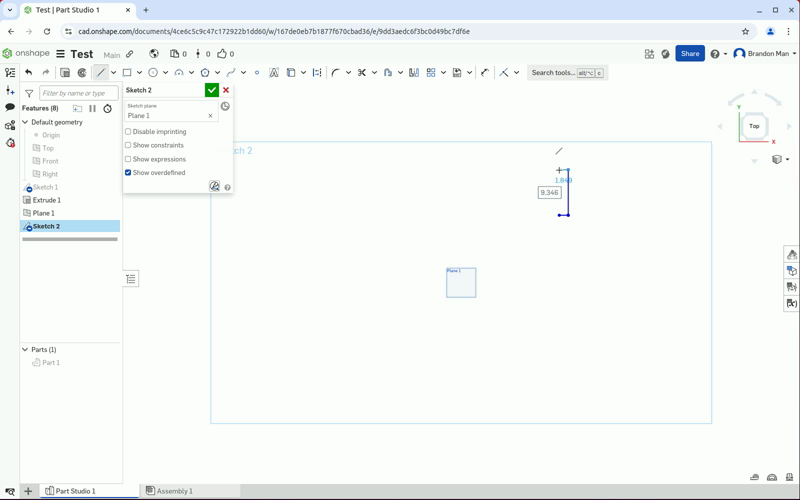
mouse_move(589, 169)
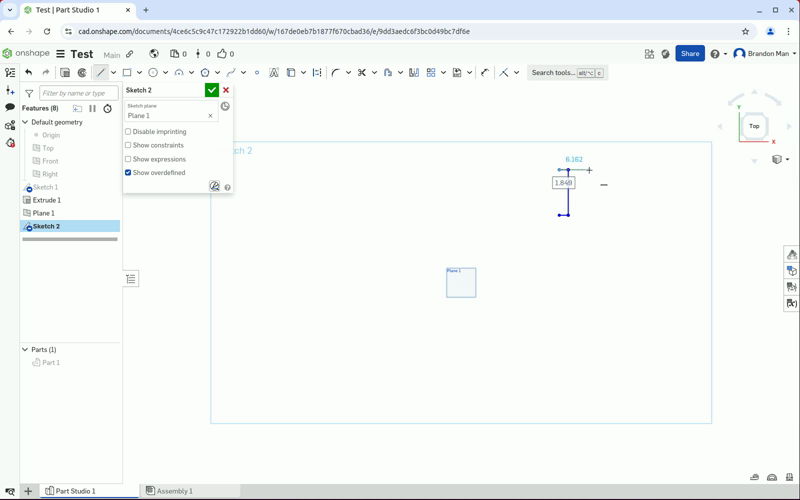
key_down(shift)
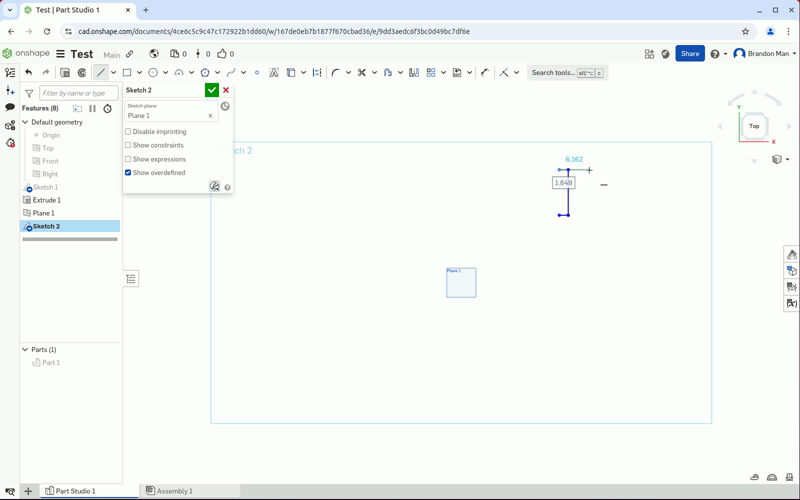
mouse_move(559, 215)
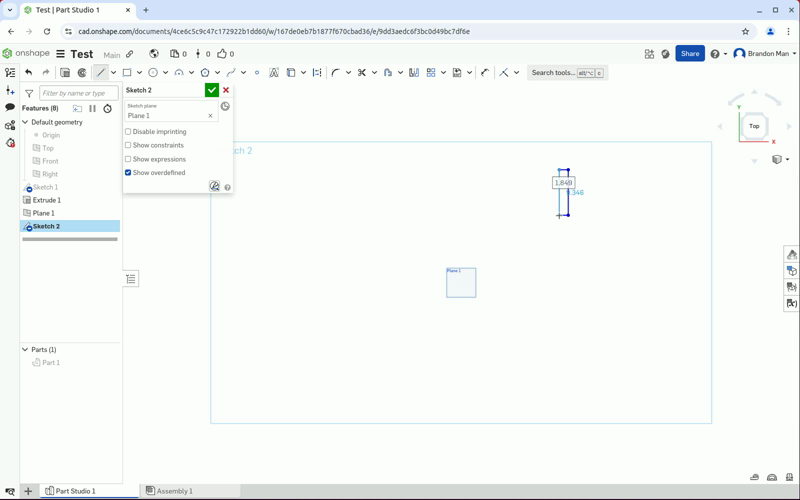
key_up(shift)
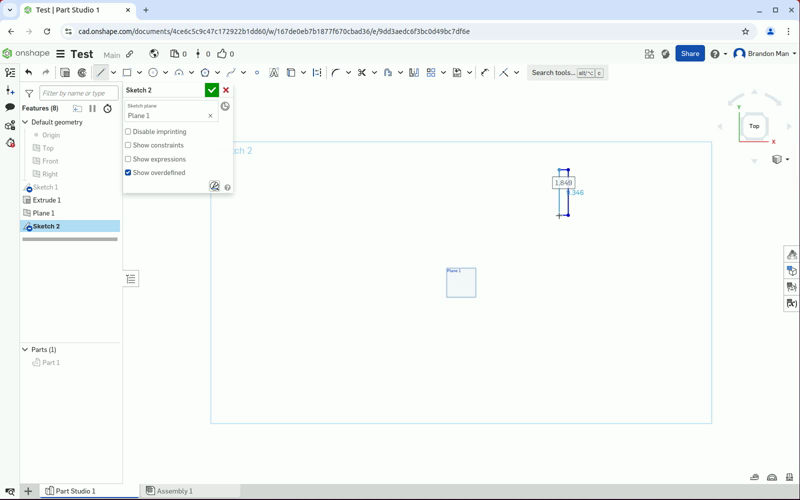
click(559, 215)
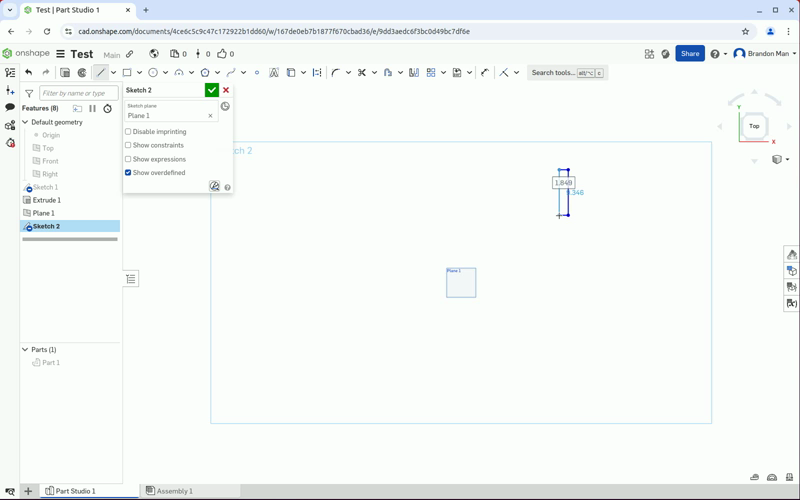
key(esc)
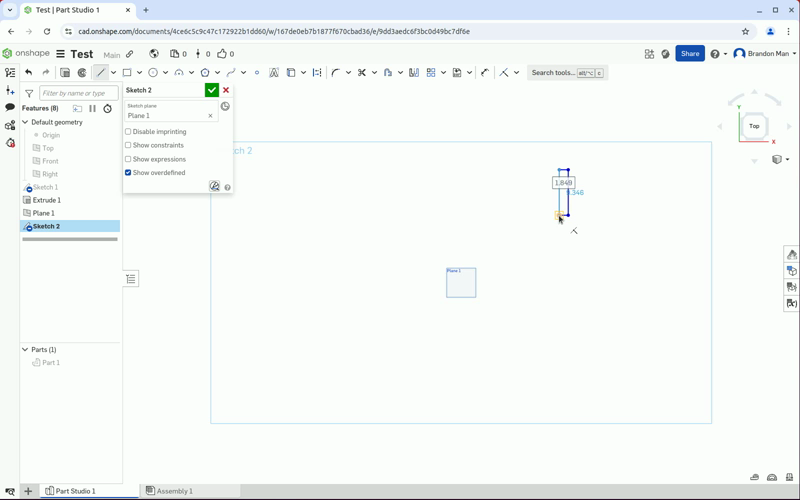
mouse_move(567, 172)
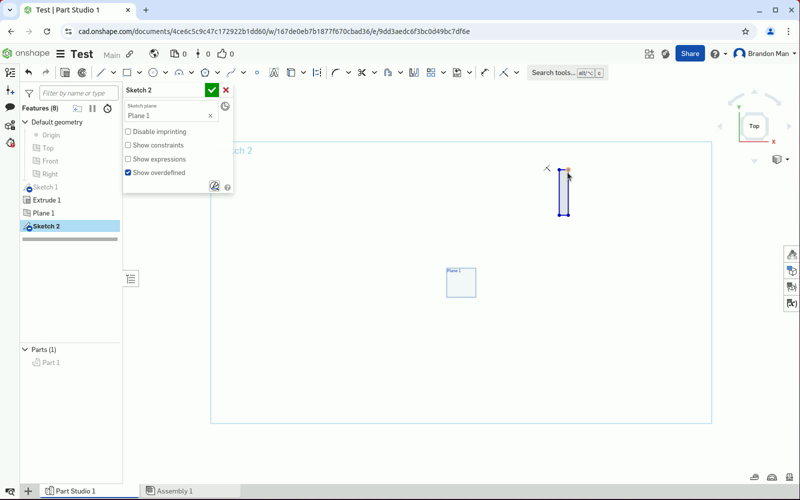
scroll(6)
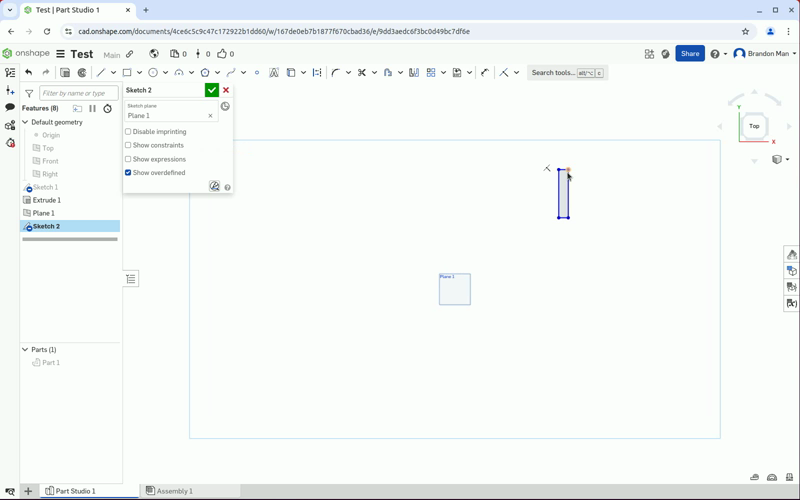
scroll(6)
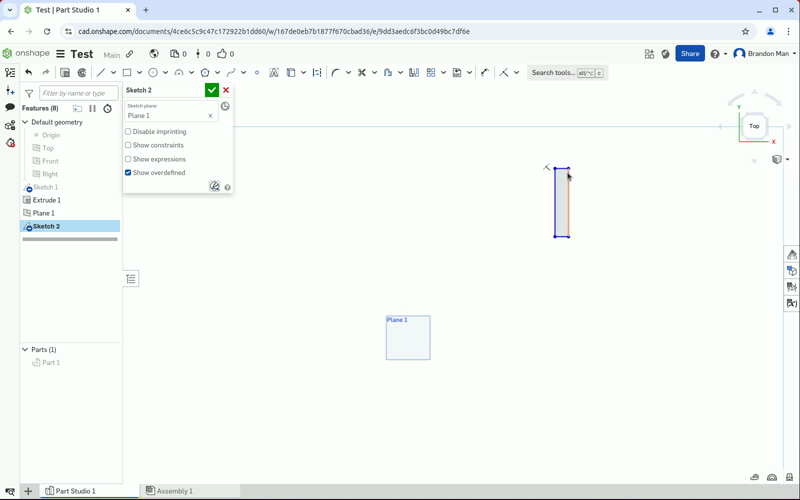
scroll(6)
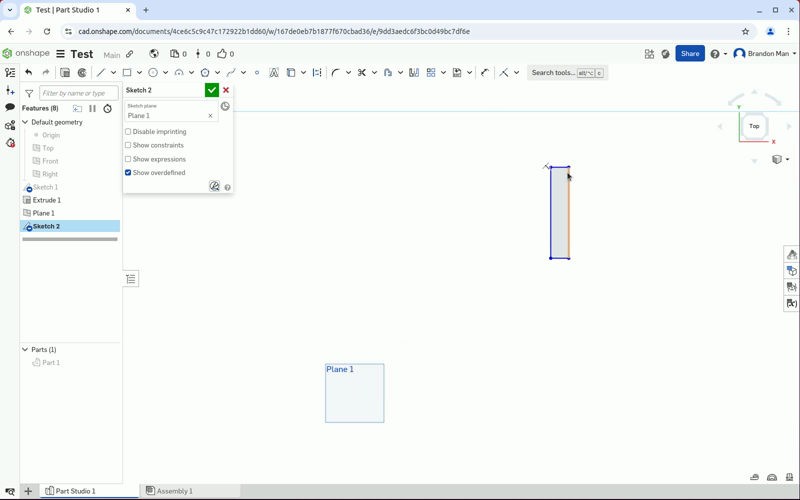
scroll(6)
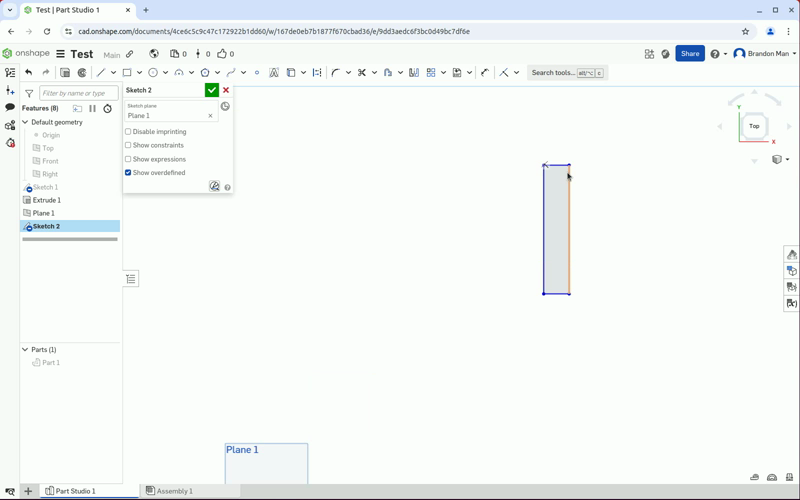
scroll(6)
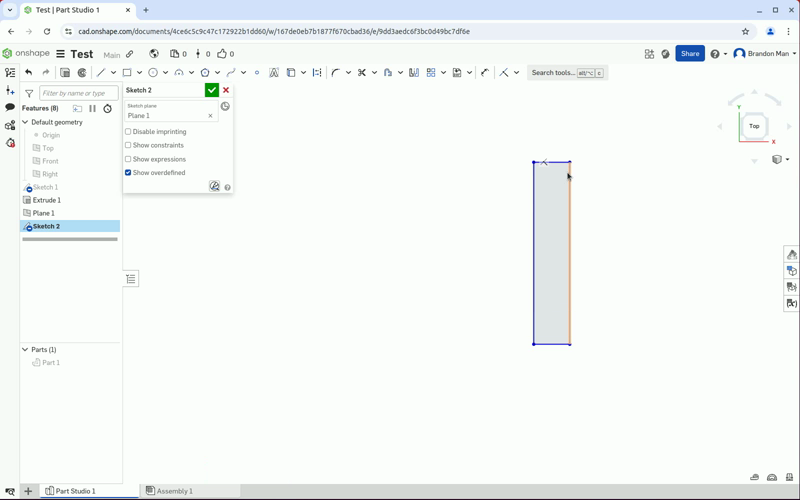
scroll(6)
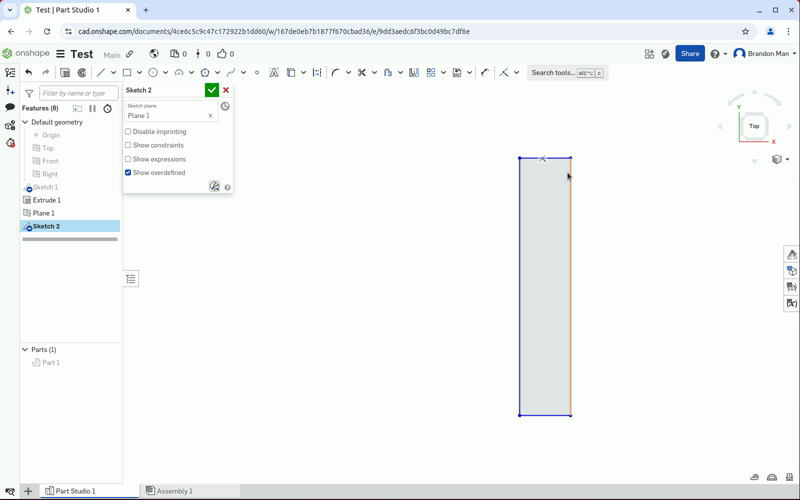
scroll(6)
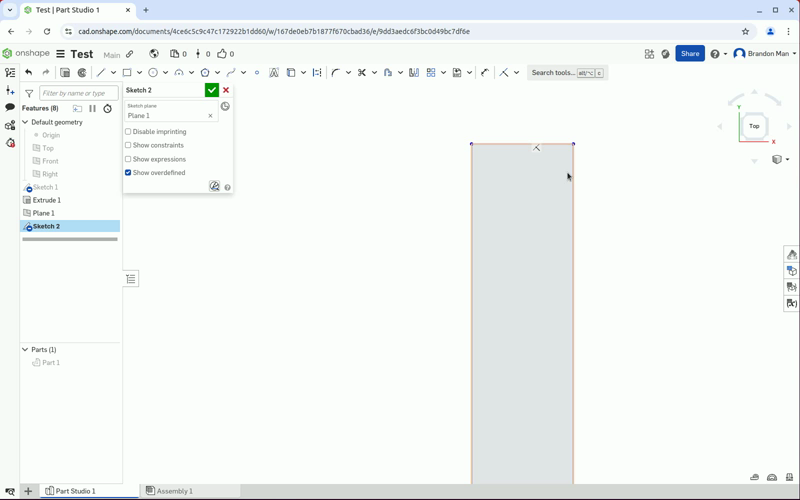
click(567, 172)
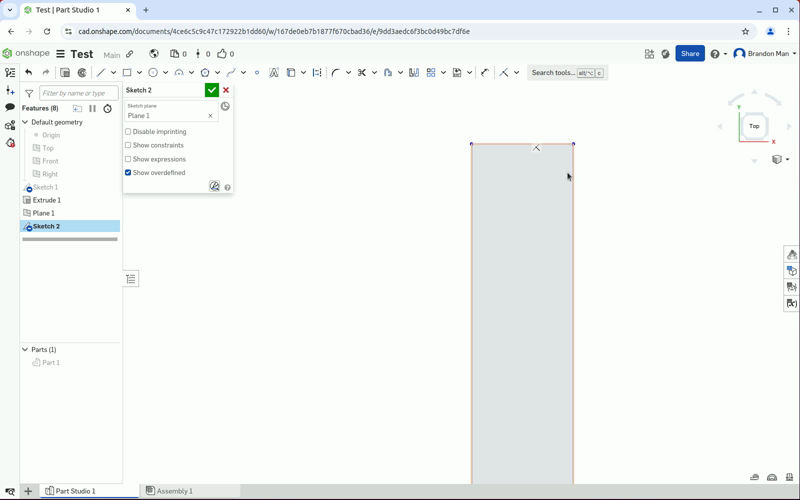
scroll(-6)
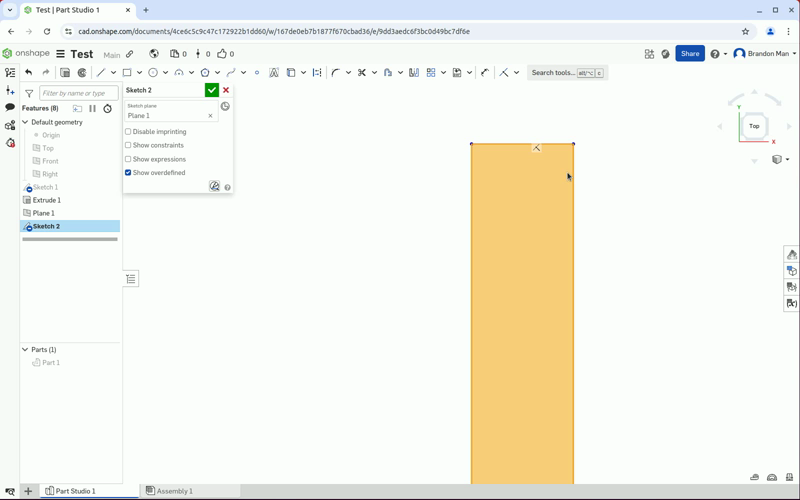
scroll(-6)
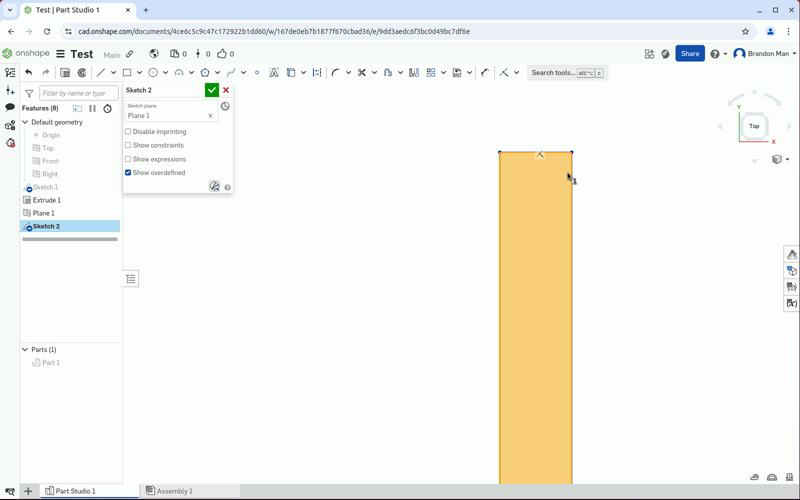
scroll(-6)
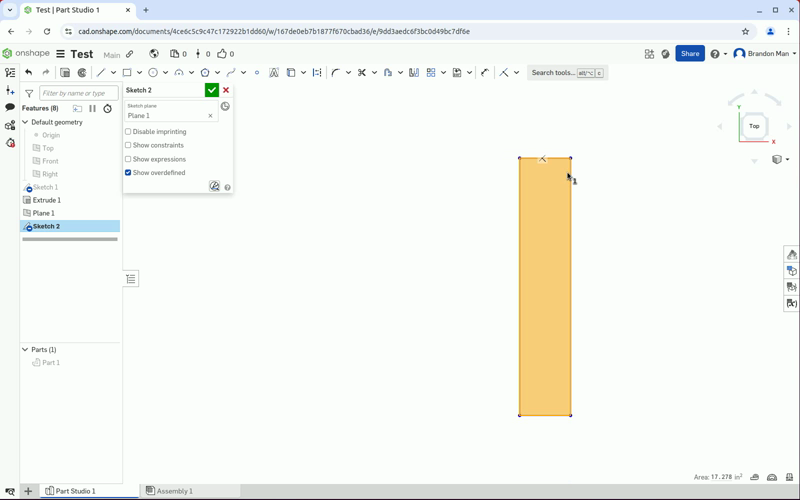
scroll(-6)
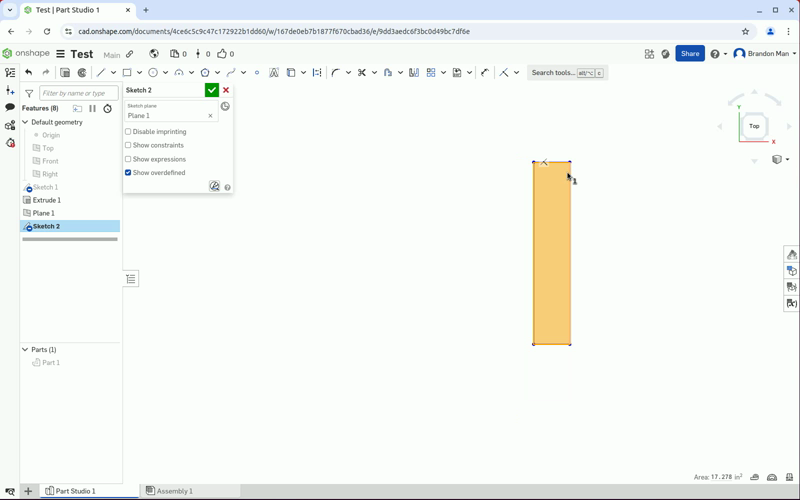
scroll(-6)
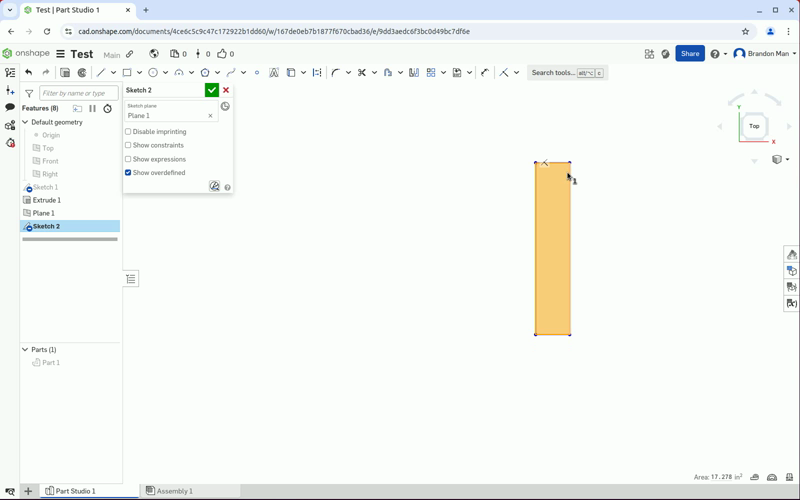
scroll(-6)
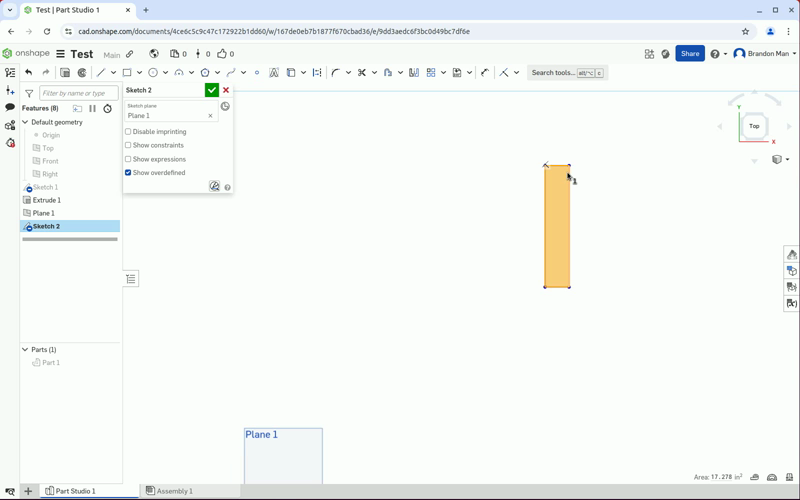
scroll(-6)
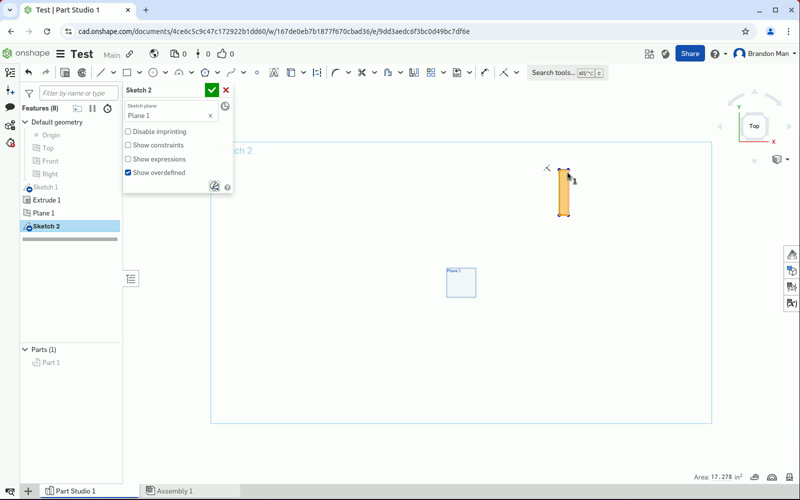
mouse_move(73, 352)
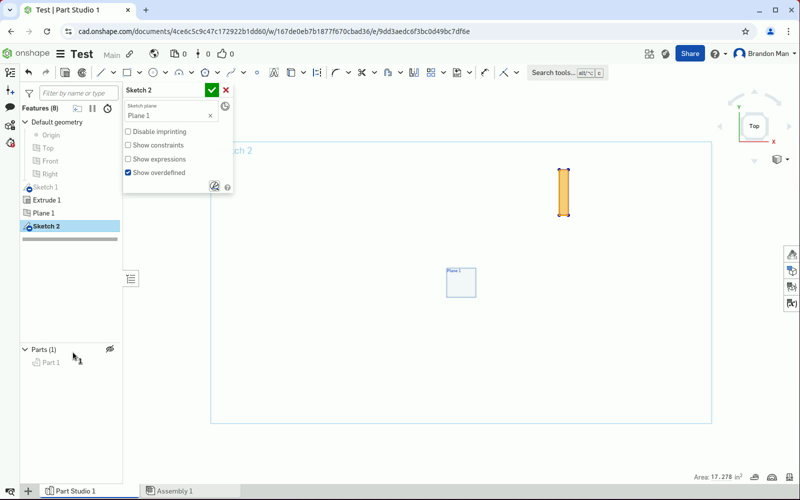
key(shift+y)
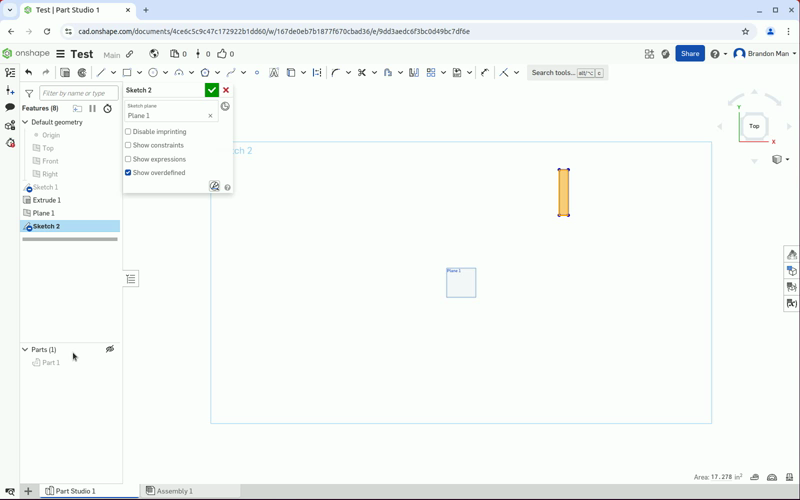
key(shift+e)
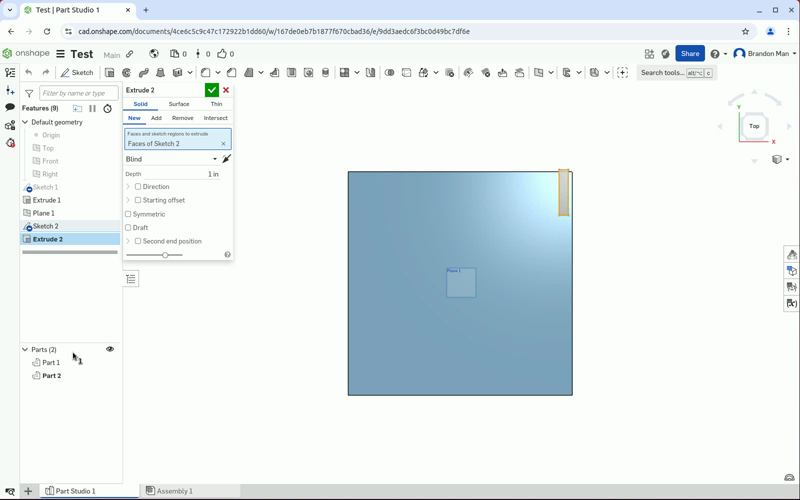
mouse_move(143, 106)
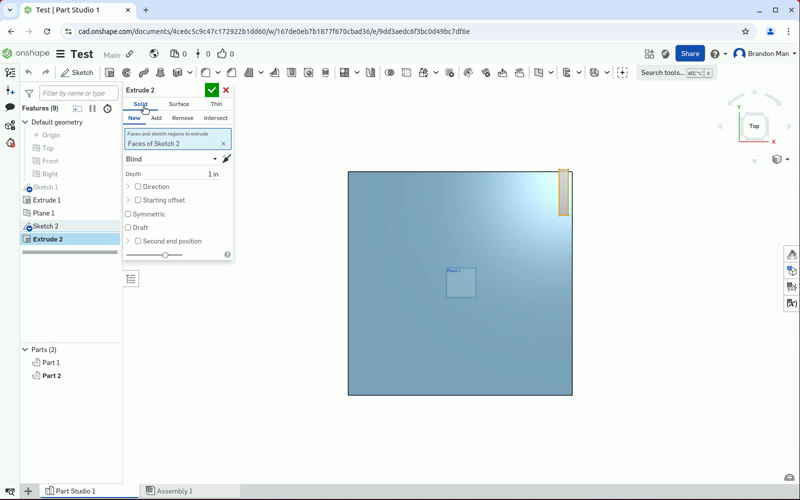
click(143, 106)
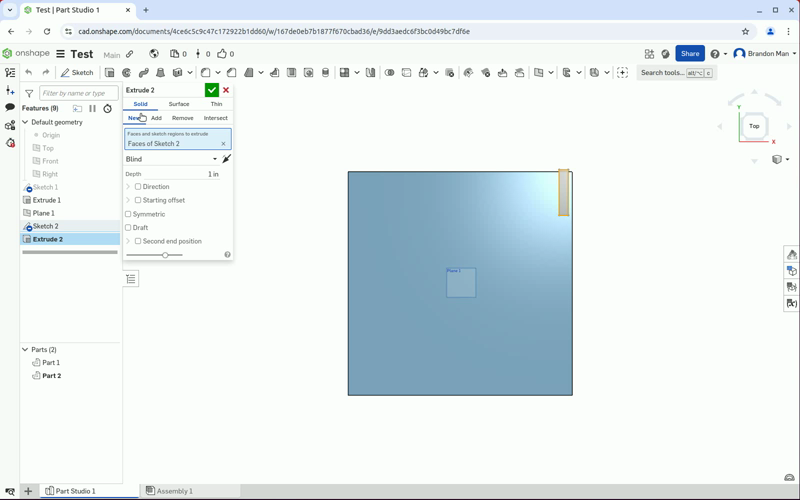
mouse_move(137, 120)
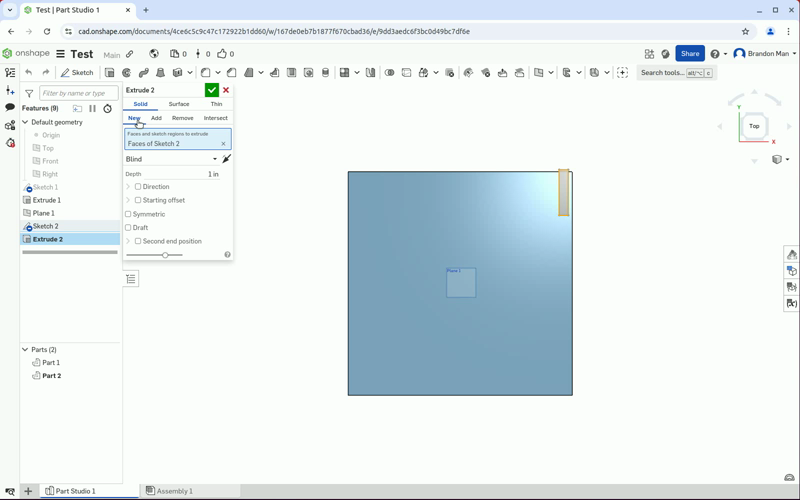
click(137, 120)
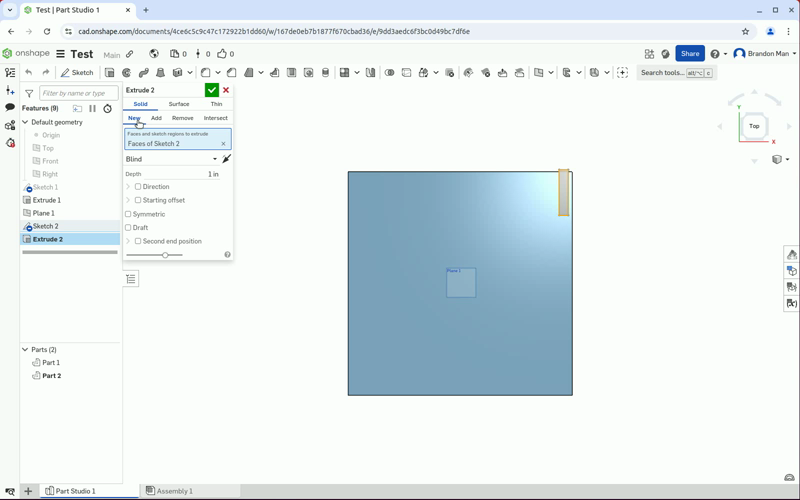
key(tab, 4)
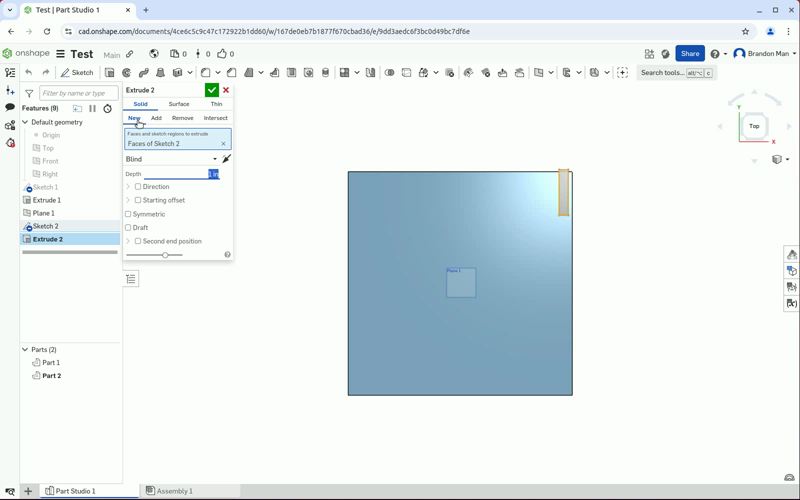
text(10.11)
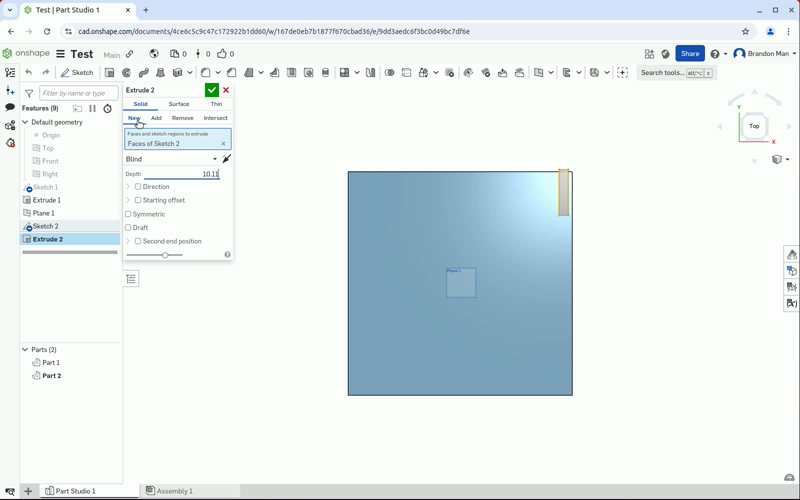
key(enter)
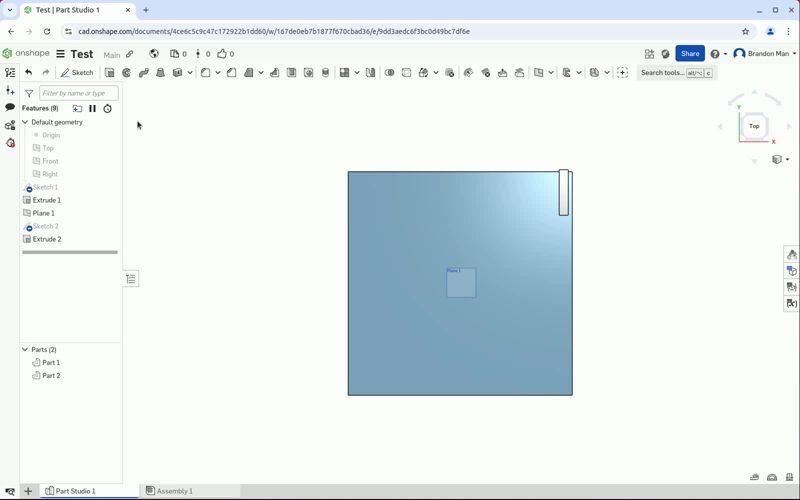
key(shift+h)
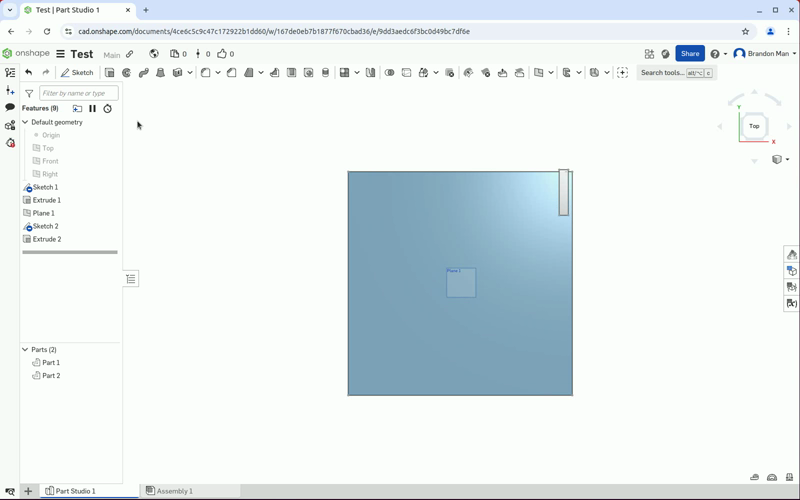
key(shift+h)
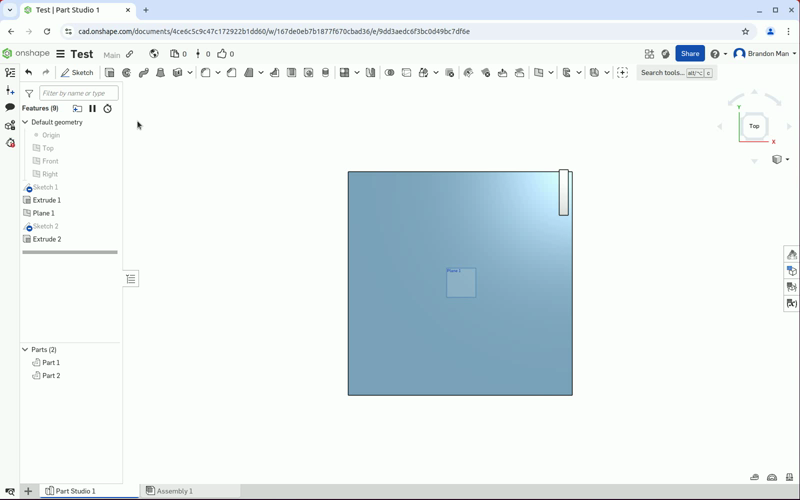
mouse_move(73, 189)
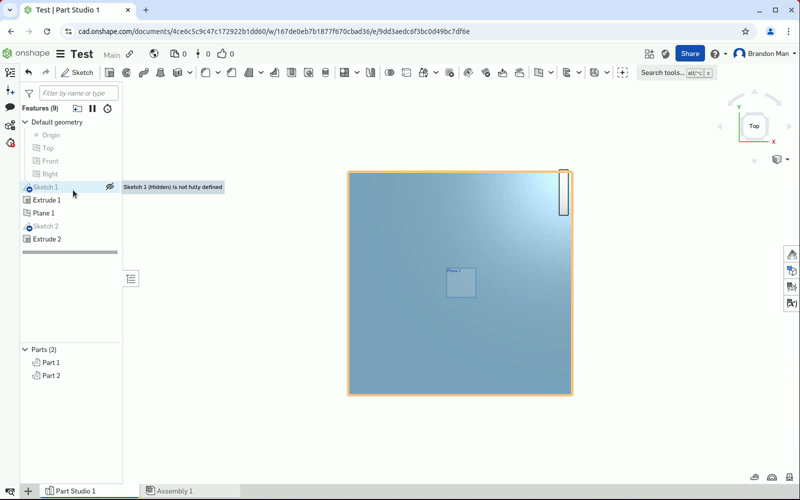
click(73, 189)
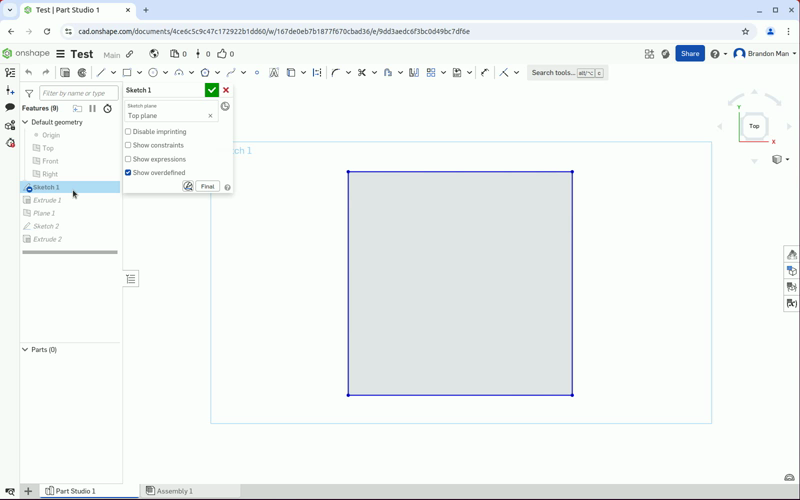
mouse_move(229, 92)
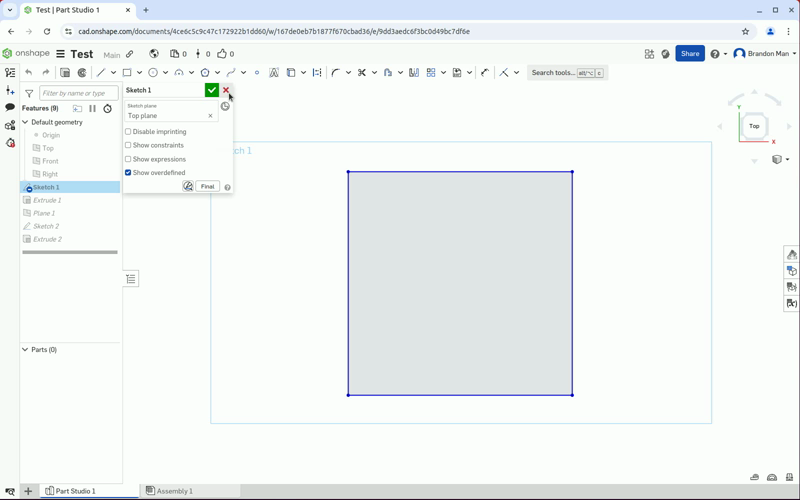
click(229, 92)
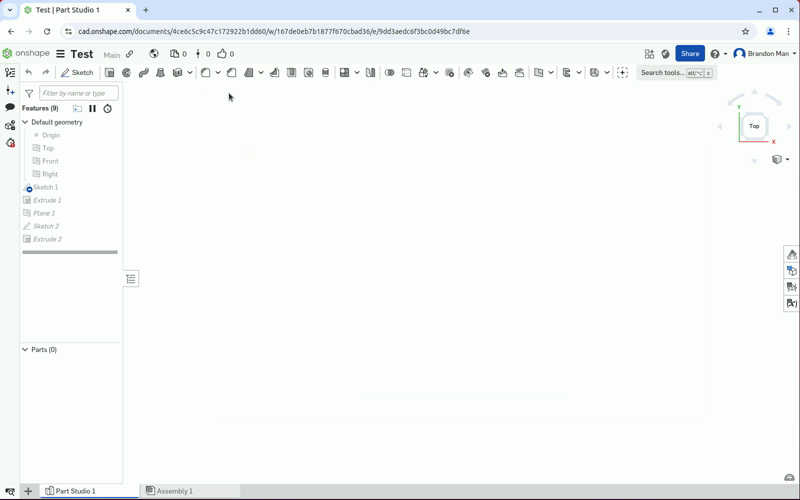
key(shift+s)
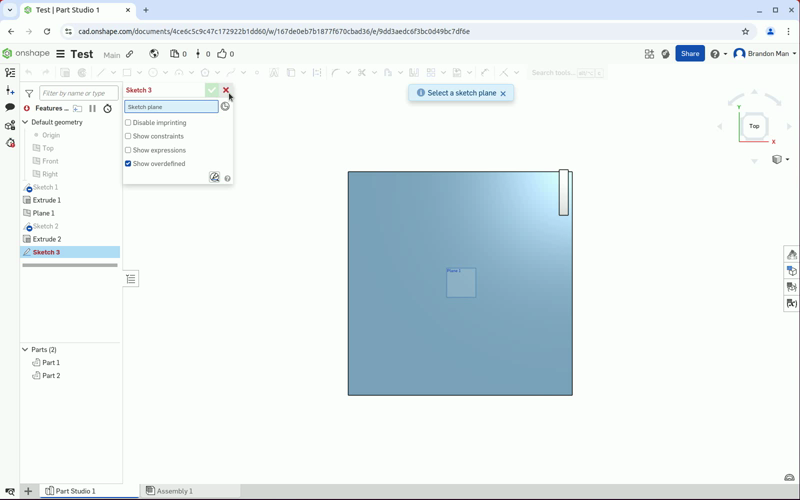
mouse_move(73, 215)
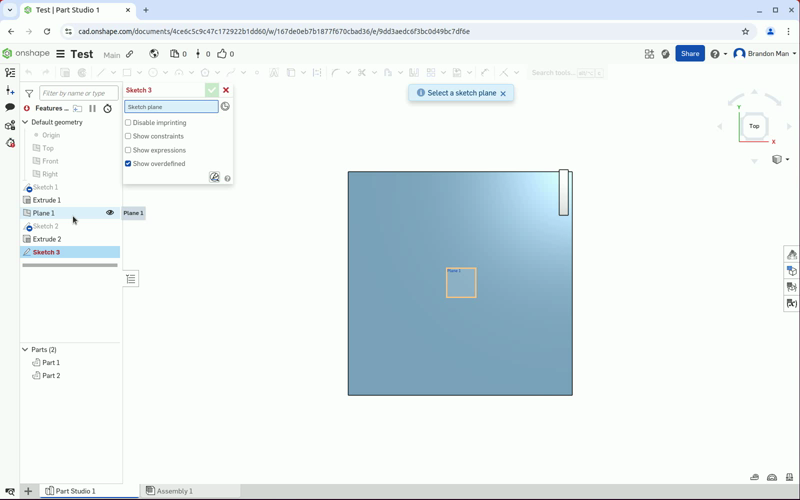
click(73, 215)
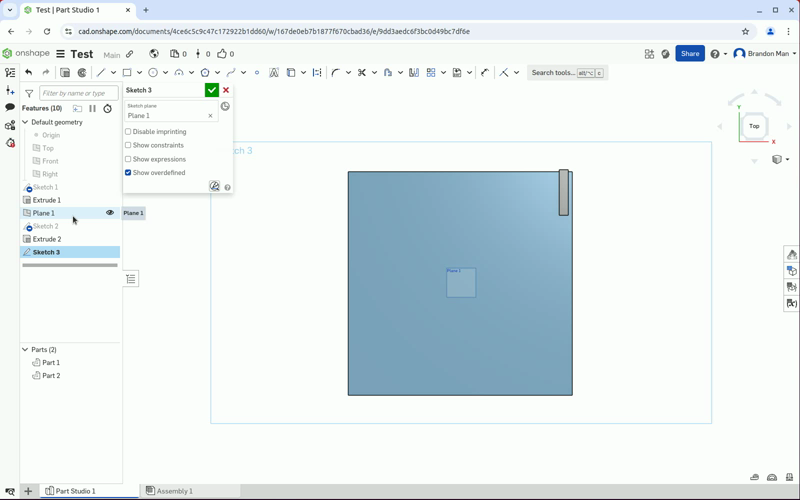
mouse_move(73, 352)
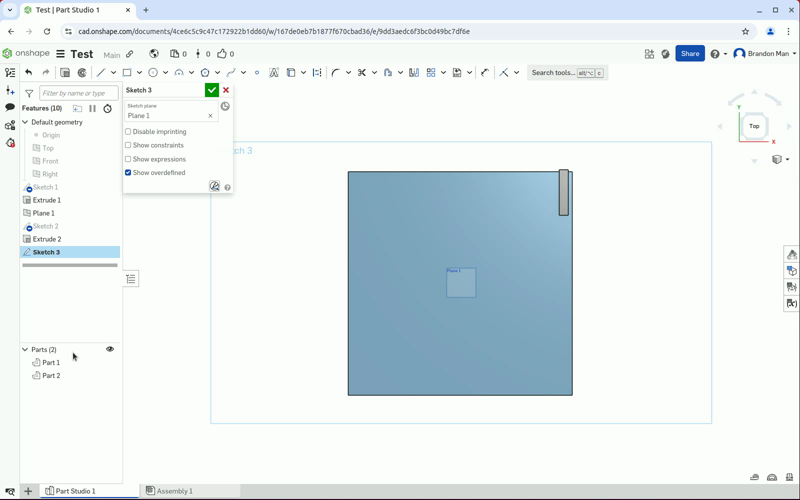
key(y)
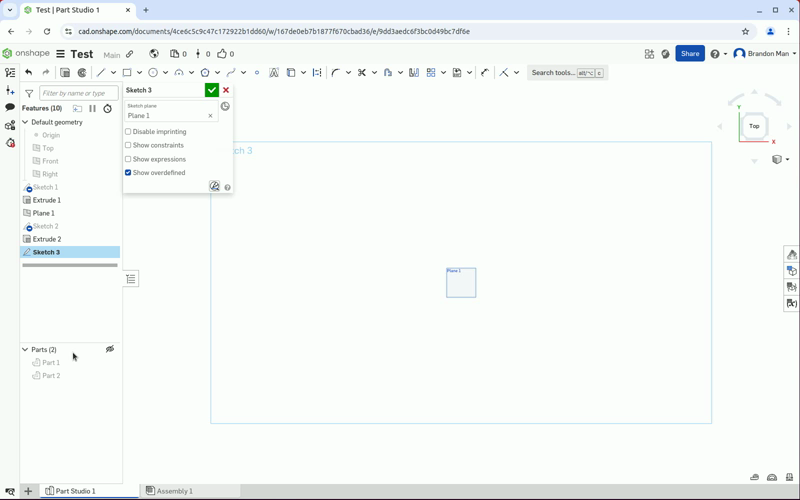
key(l)
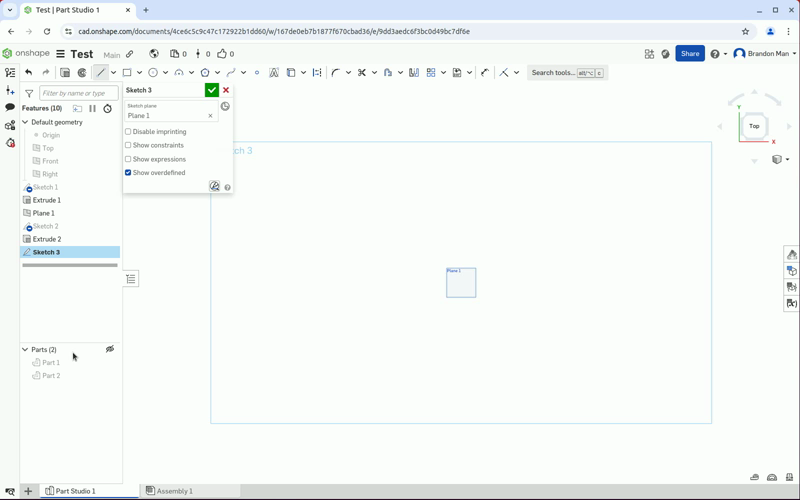
key_down(shift)
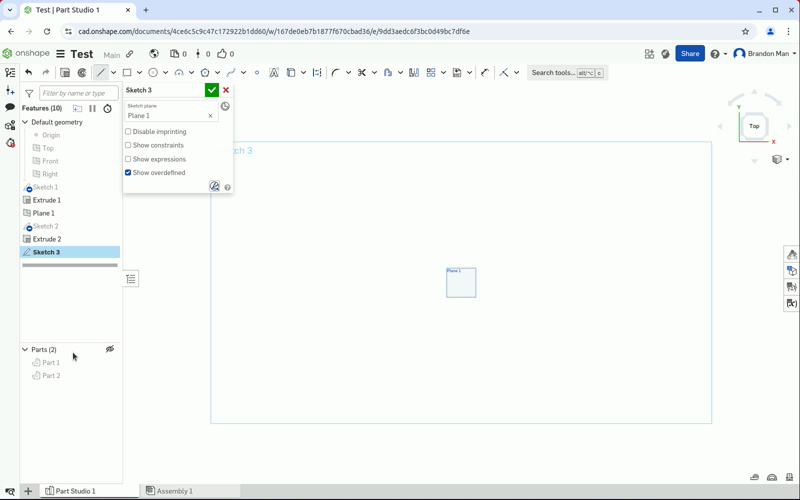
mouse_move(352, 215)
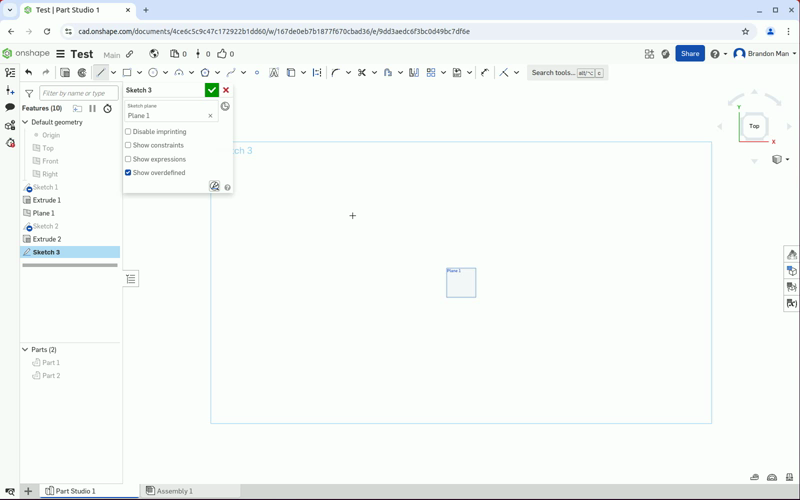
click(352, 215)
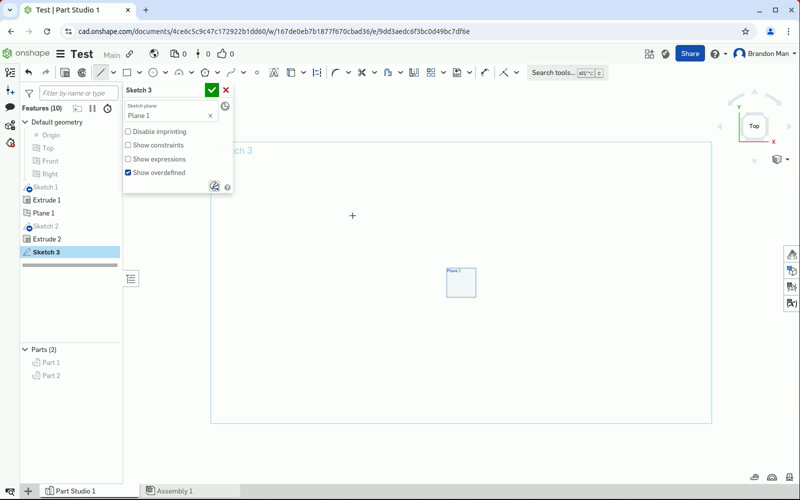
key_up(shift)
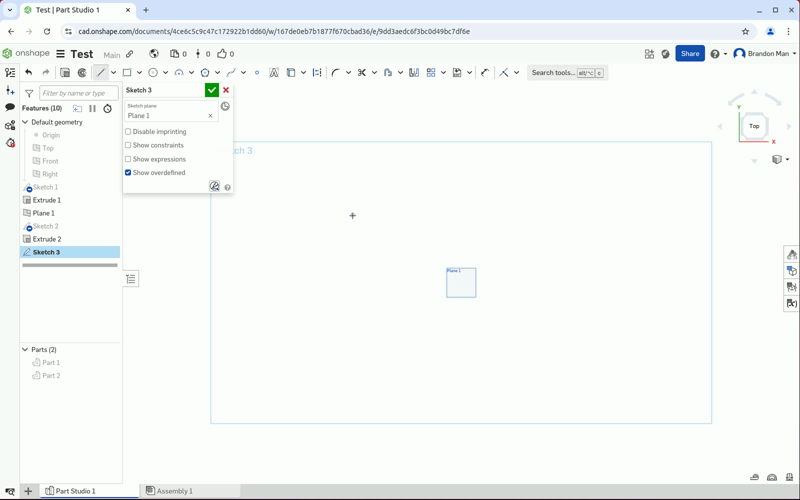
key_down(shift)
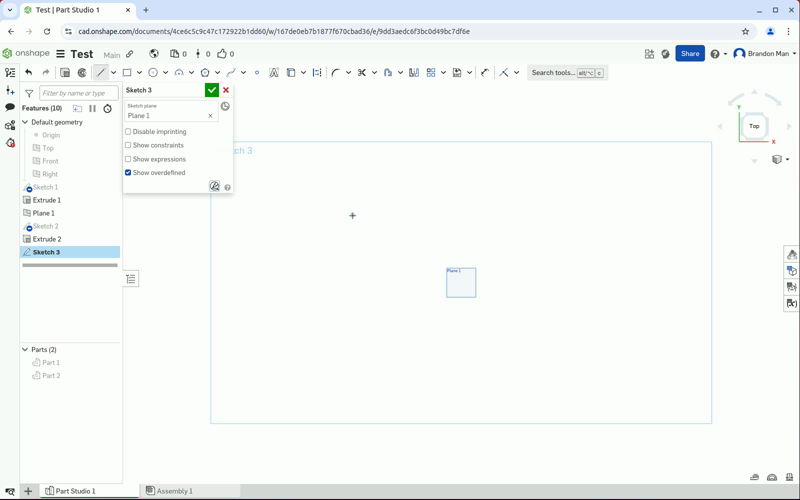
mouse_move(382, 215)
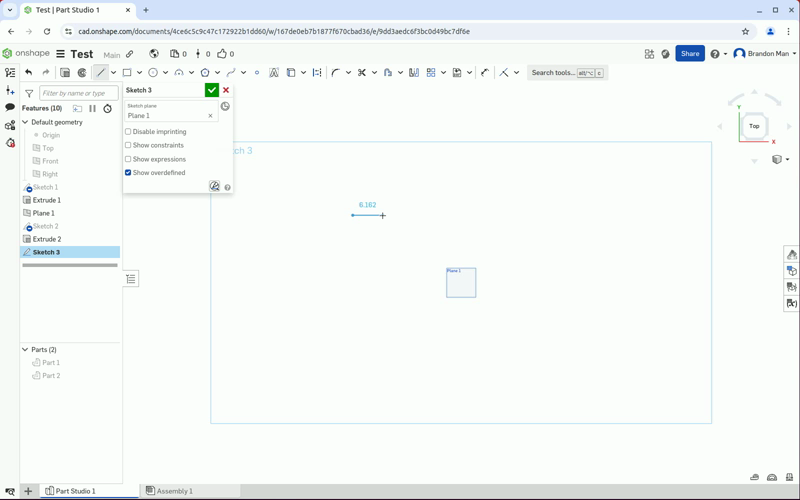
mouse_move(362, 215)
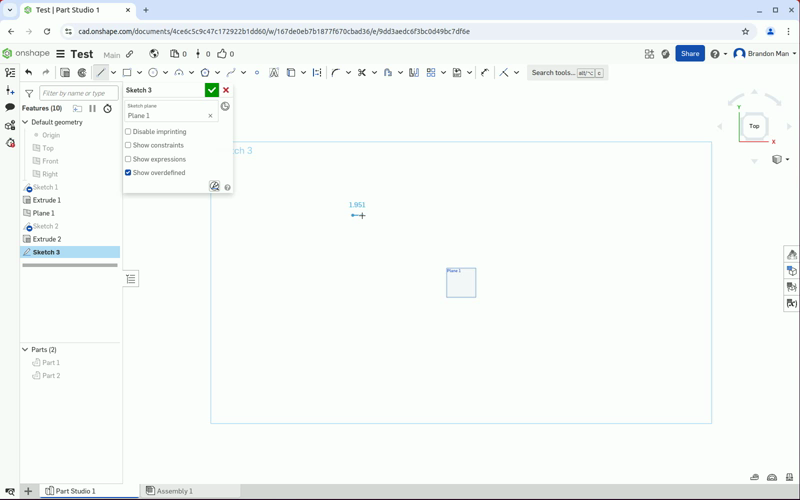
click(362, 215)
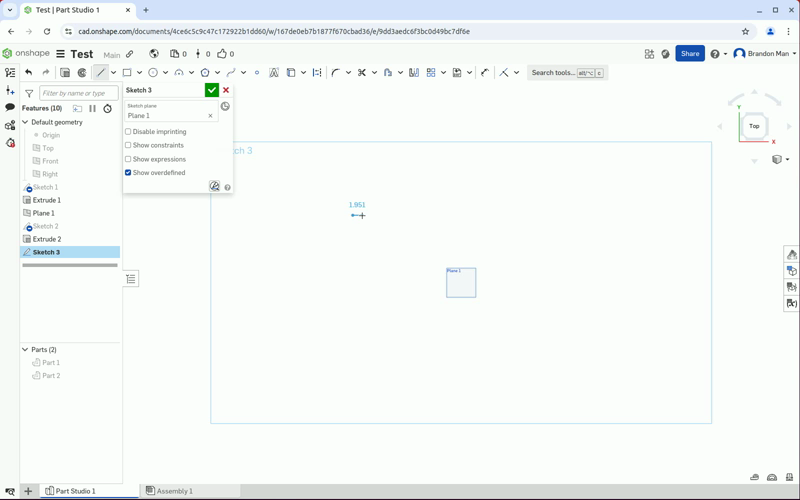
key_up(shift)
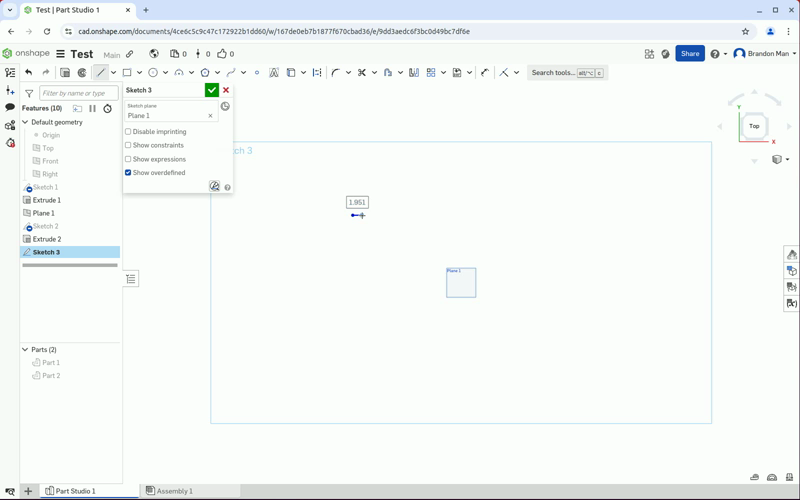
key_down(shift)
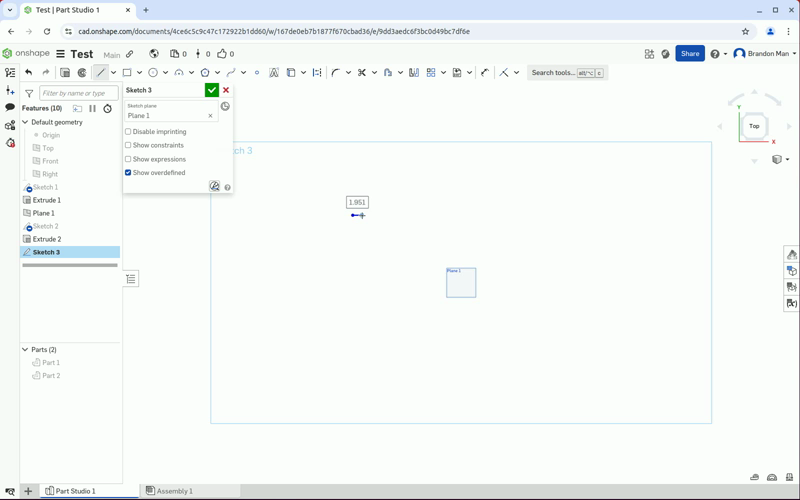
mouse_move(392, 215)
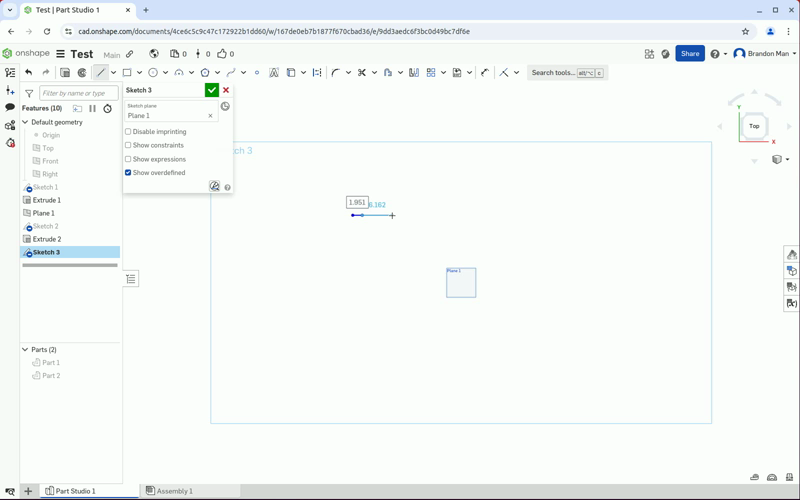
mouse_move(362, 169)
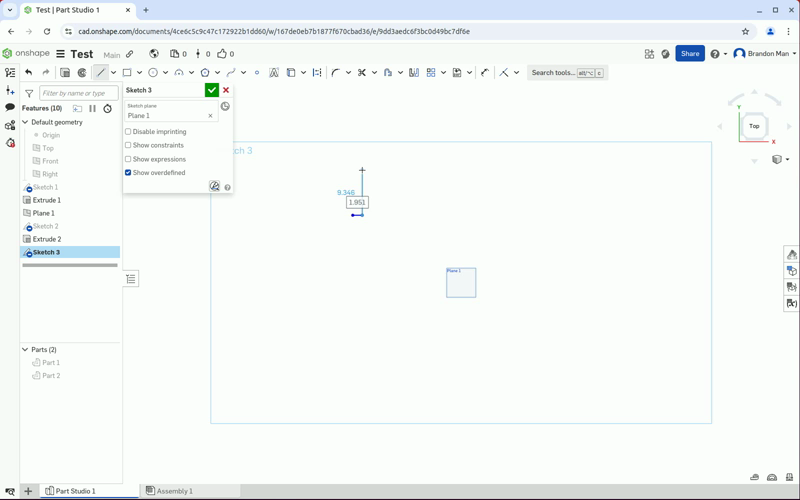
click(362, 169)
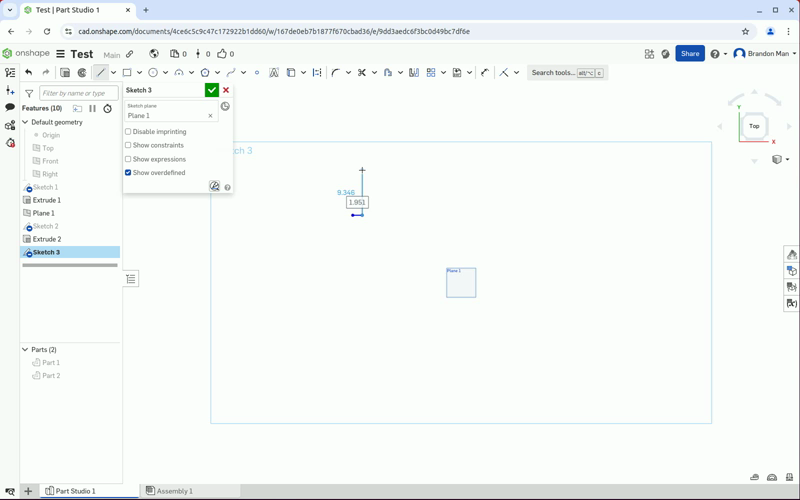
key_up(shift)
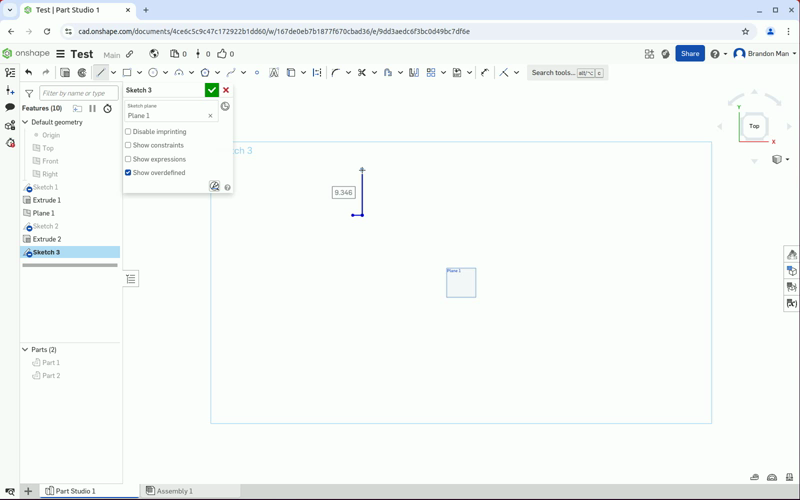
key_down(shift)
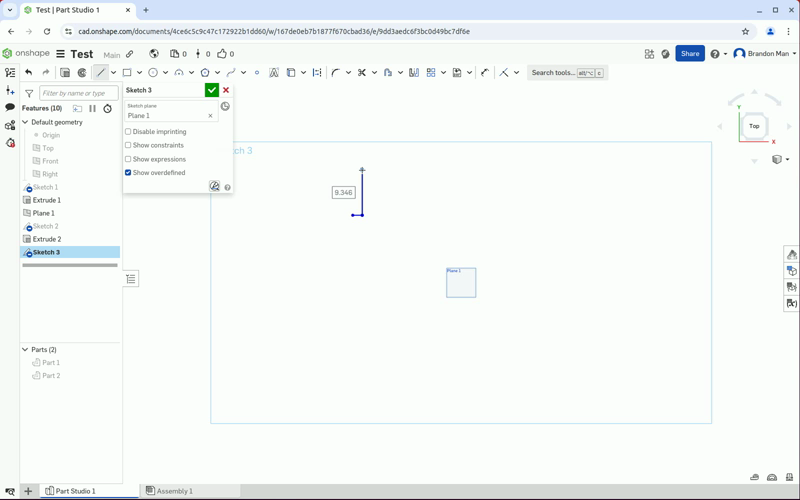
mouse_move(392, 169)
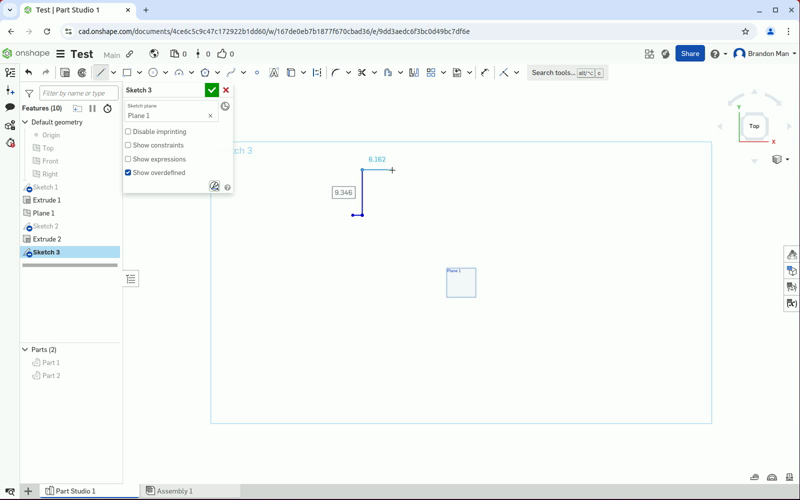
mouse_move(352, 169)
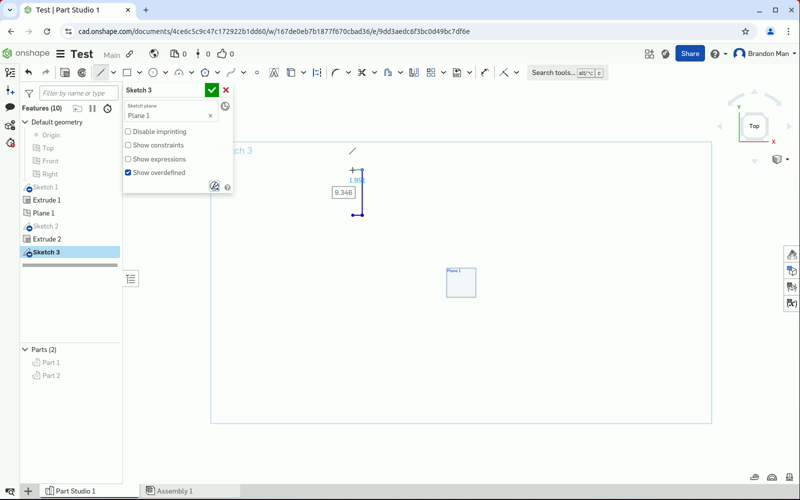
click(352, 169)
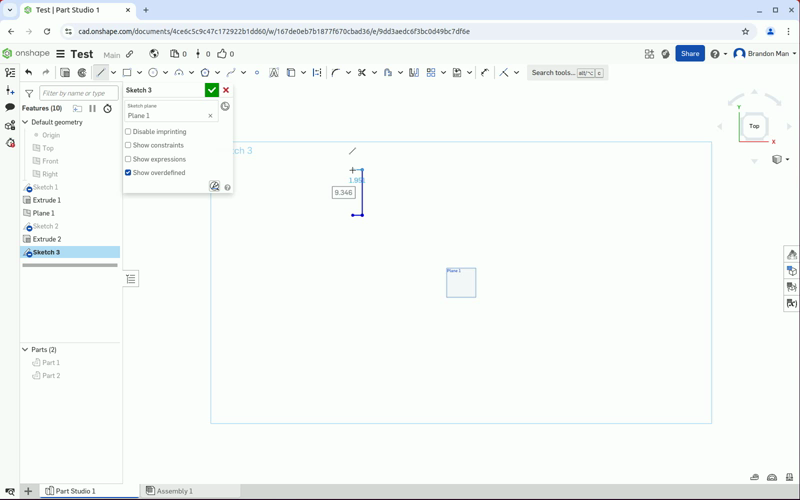
key_up(shift)
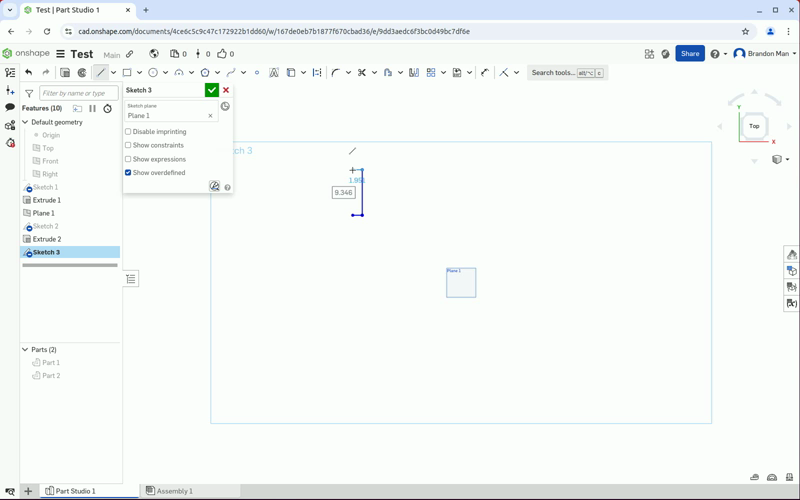
mouse_move(382, 169)
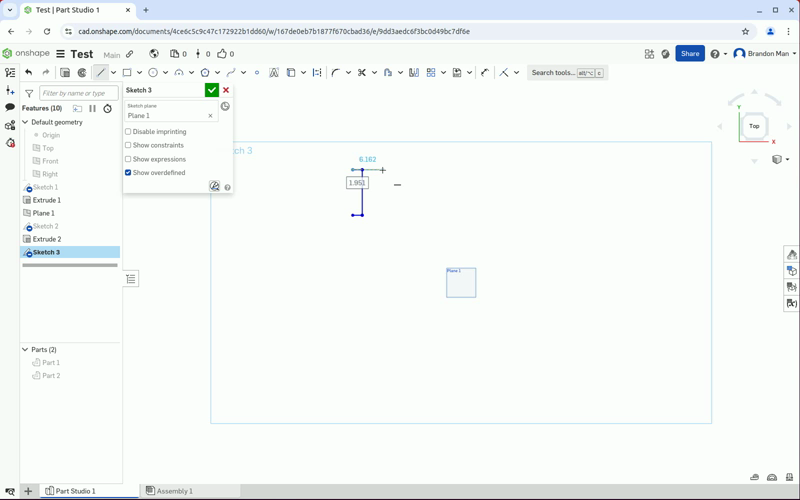
key_down(shift)
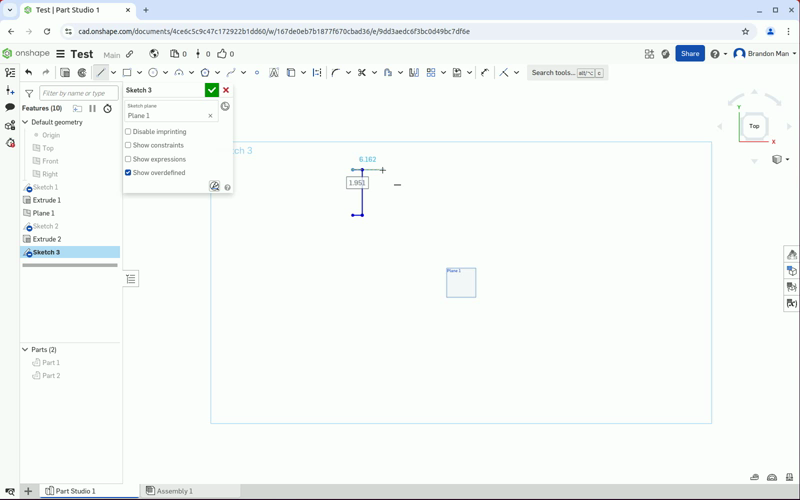
mouse_move(352, 215)
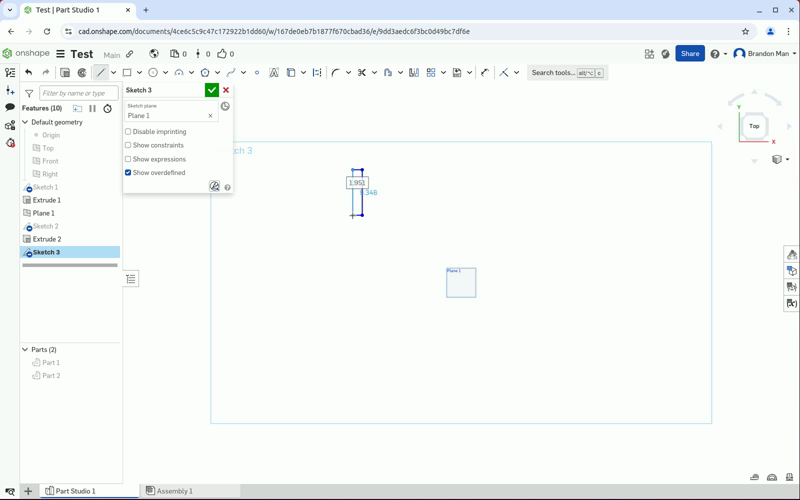
key_up(shift)
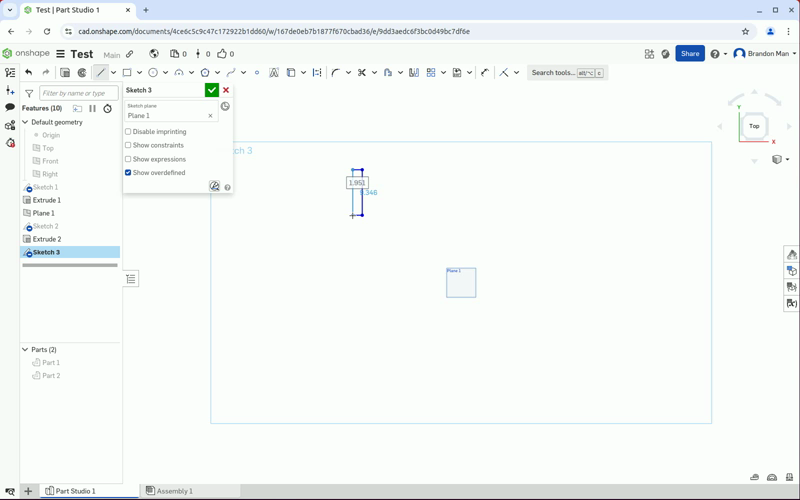
click(352, 215)
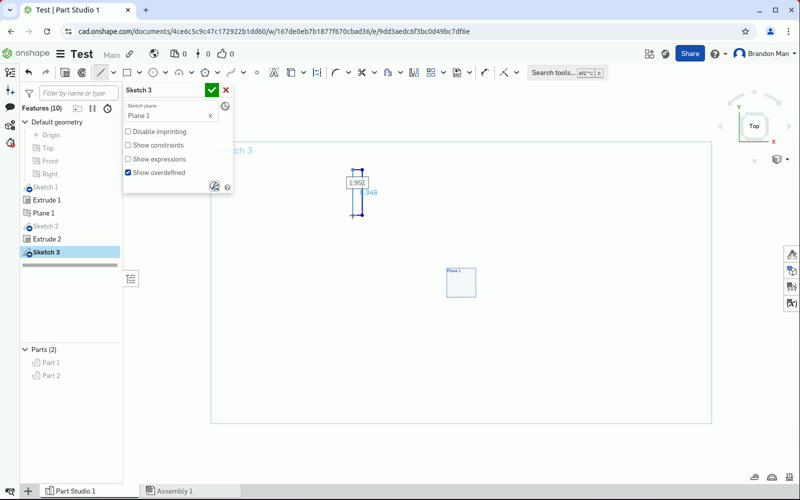
key(esc)
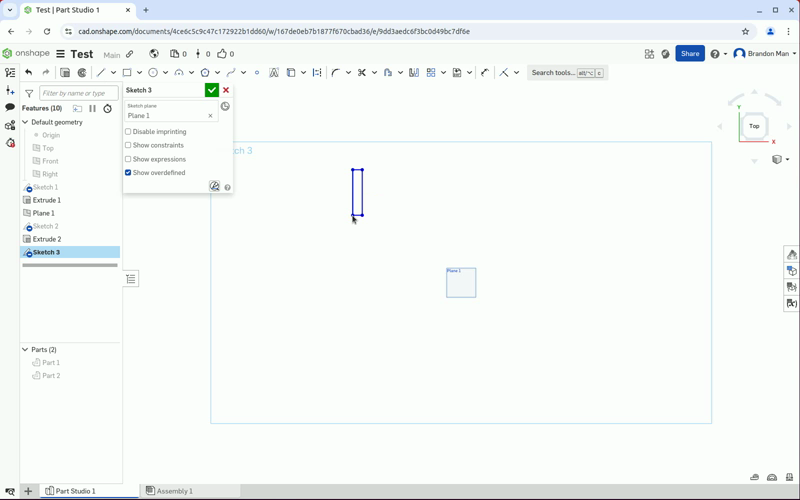
mouse_move(353, 203)
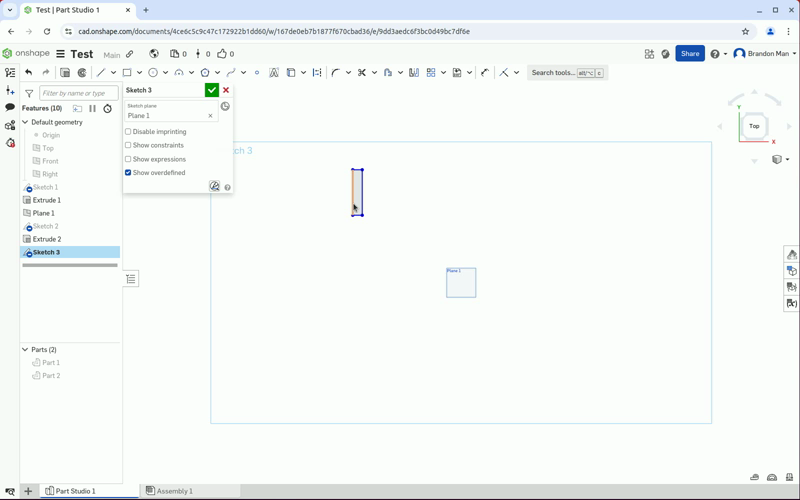
scroll(6)
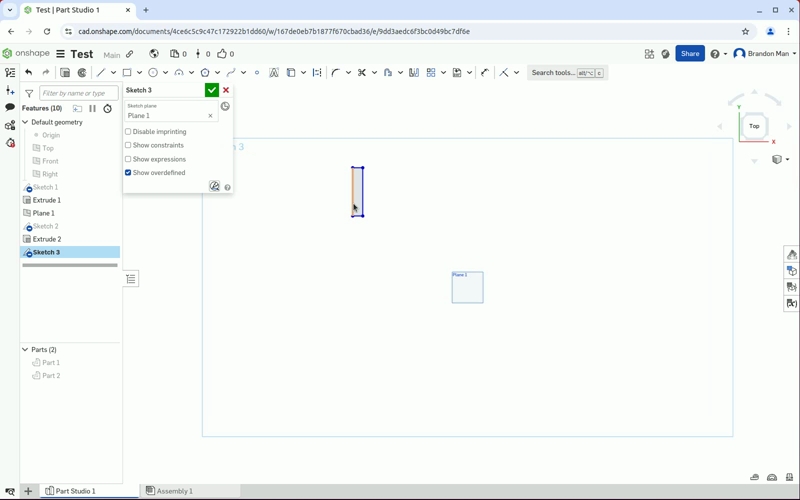
scroll(6)
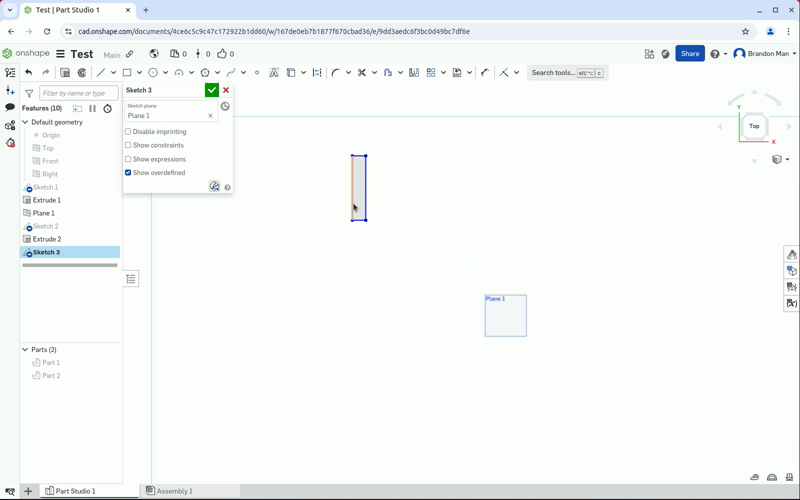
scroll(6)
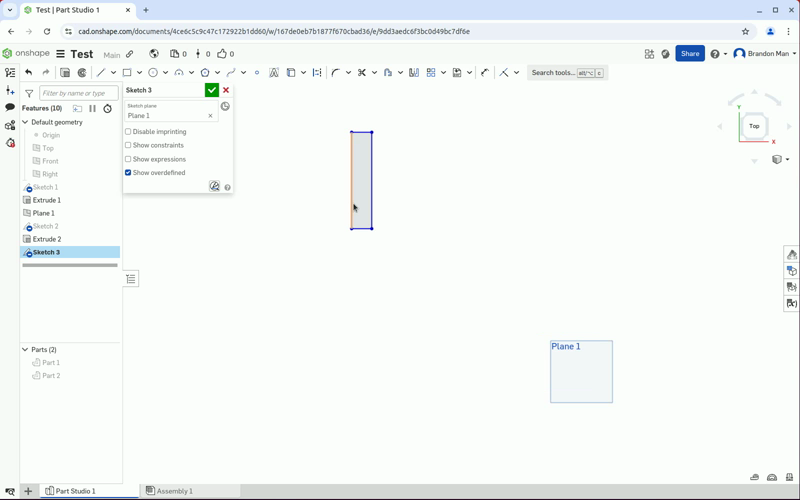
scroll(6)
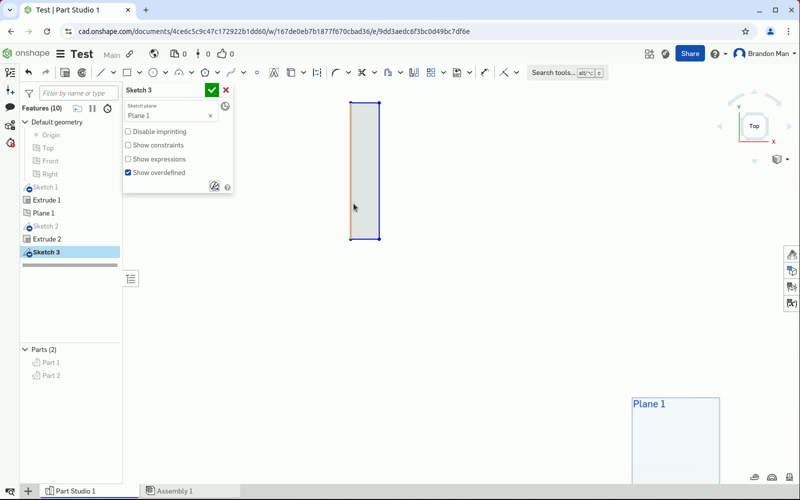
scroll(6)
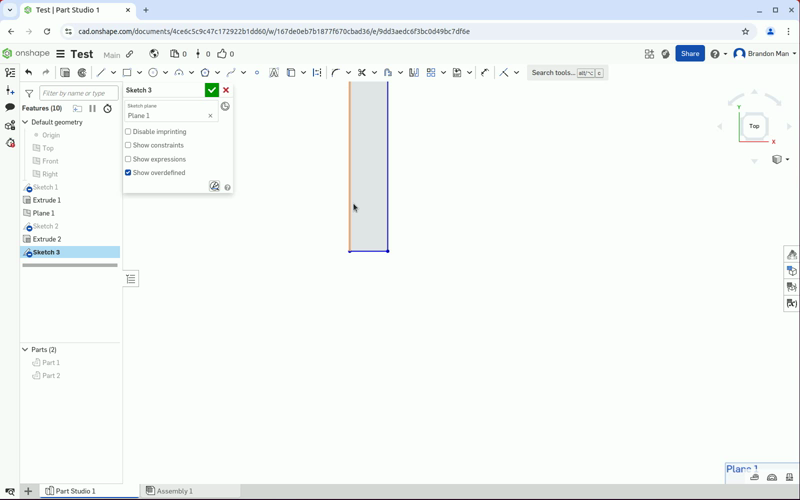
scroll(6)
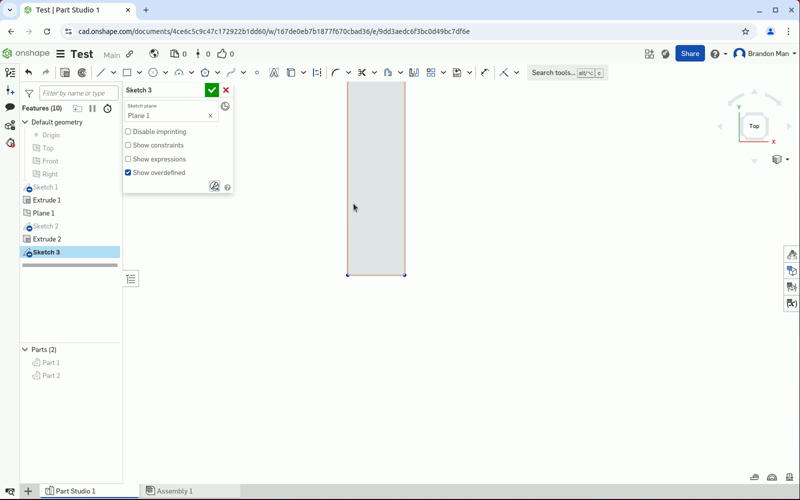
scroll(6)
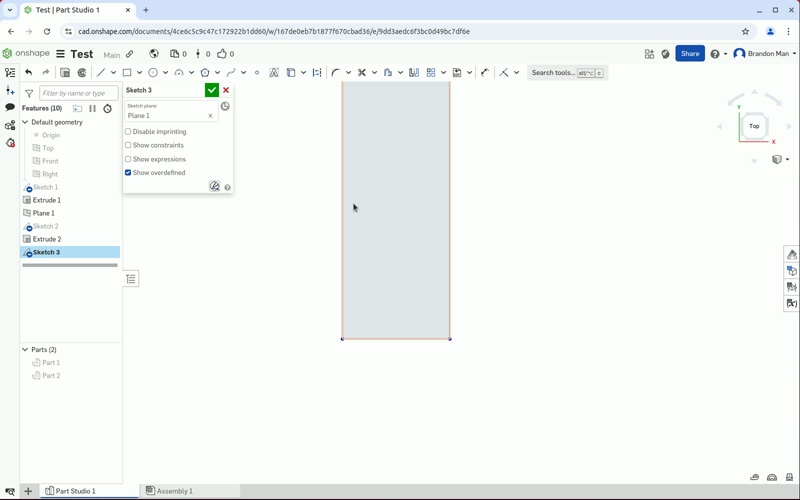
click(353, 203)
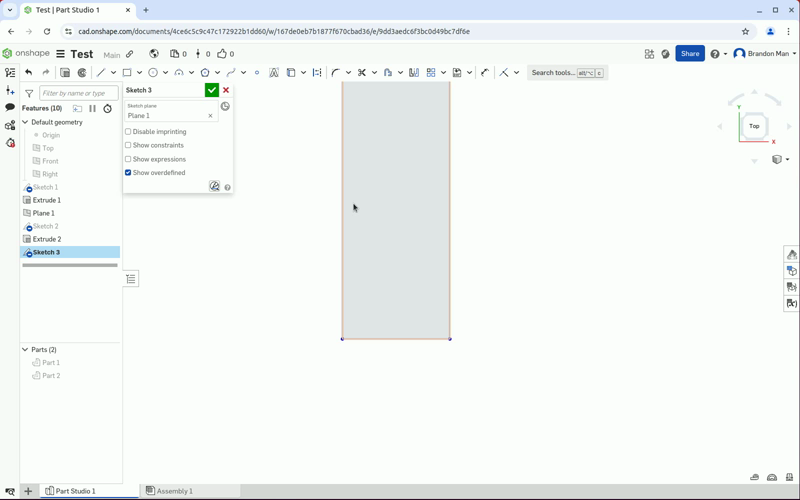
scroll(-6)
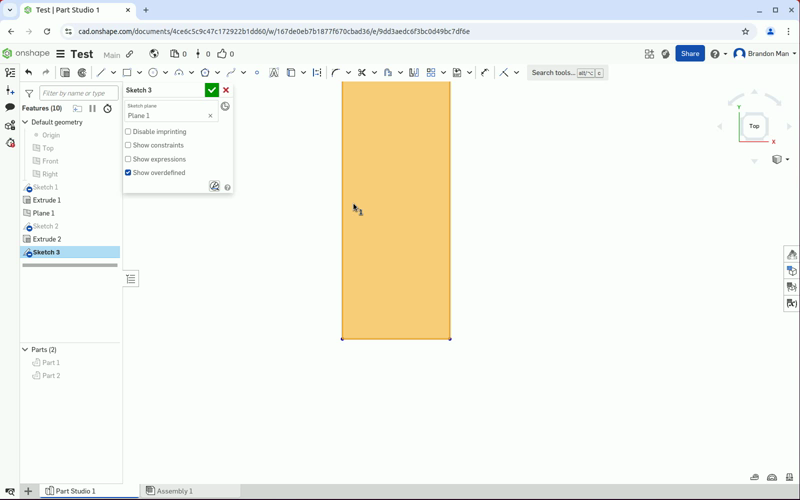
scroll(-6)
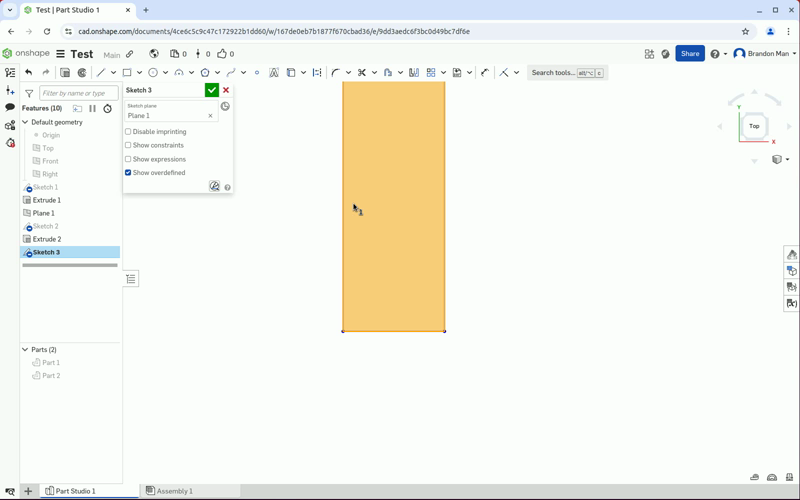
scroll(-6)
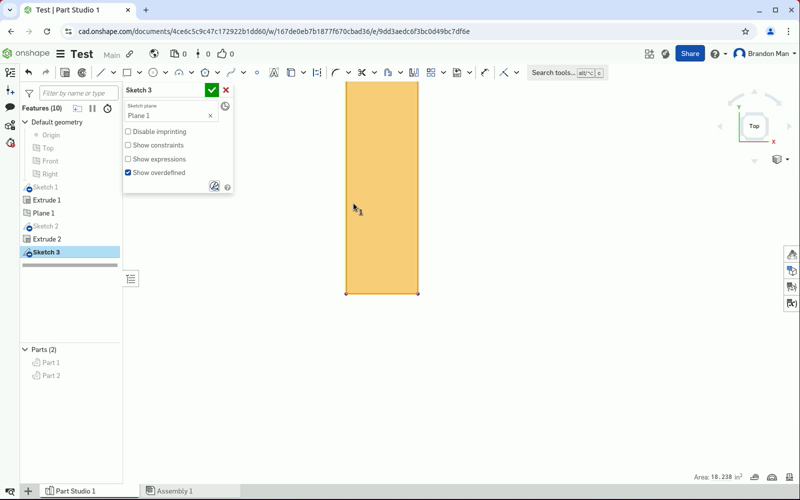
scroll(-6)
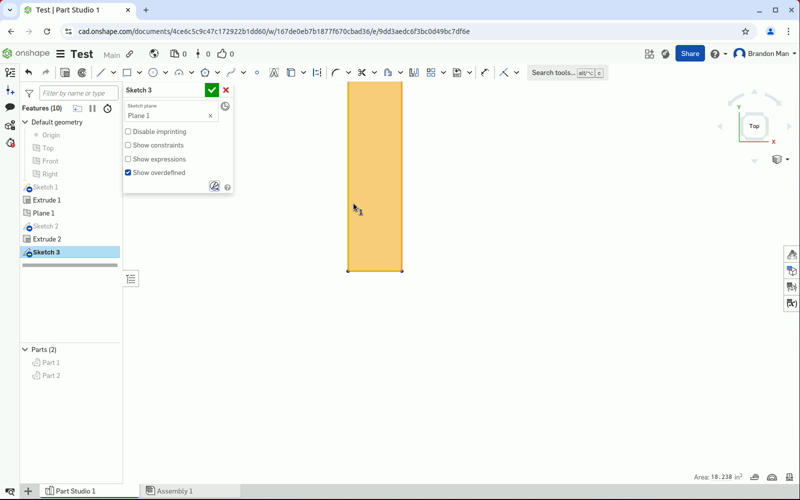
scroll(-6)
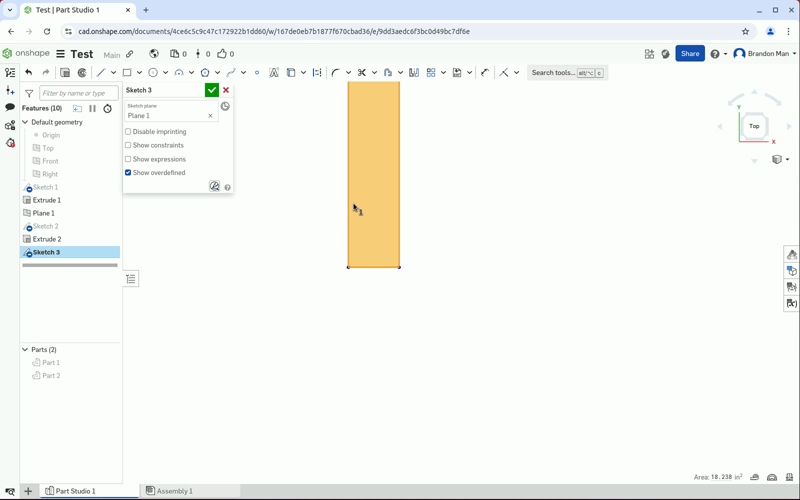
scroll(-6)
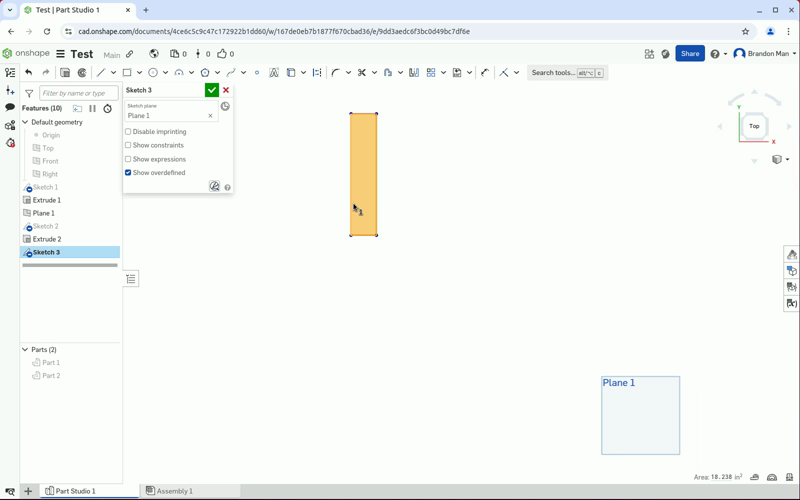
scroll(-6)
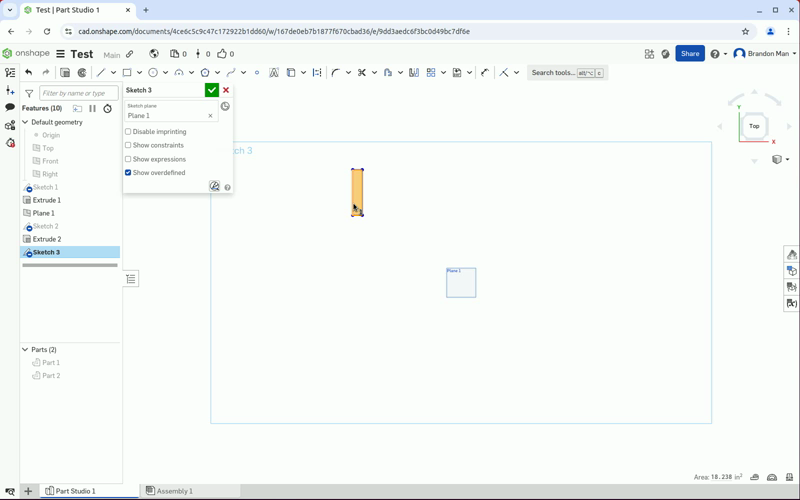
mouse_move(73, 352)
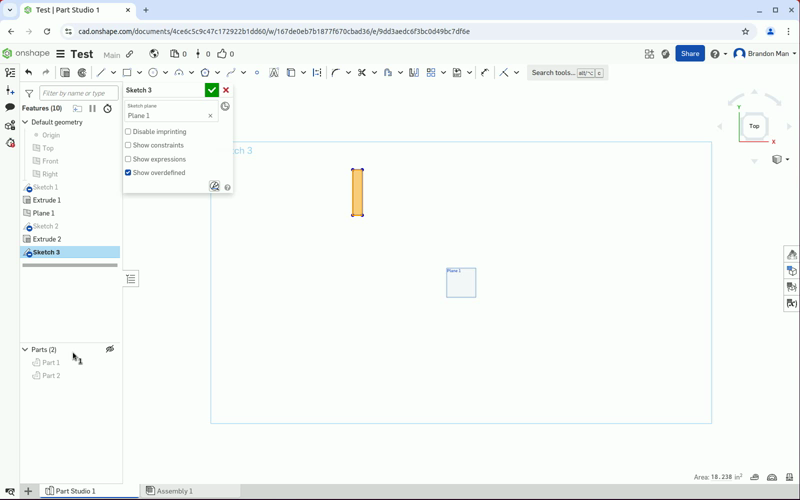
key(shift+y)
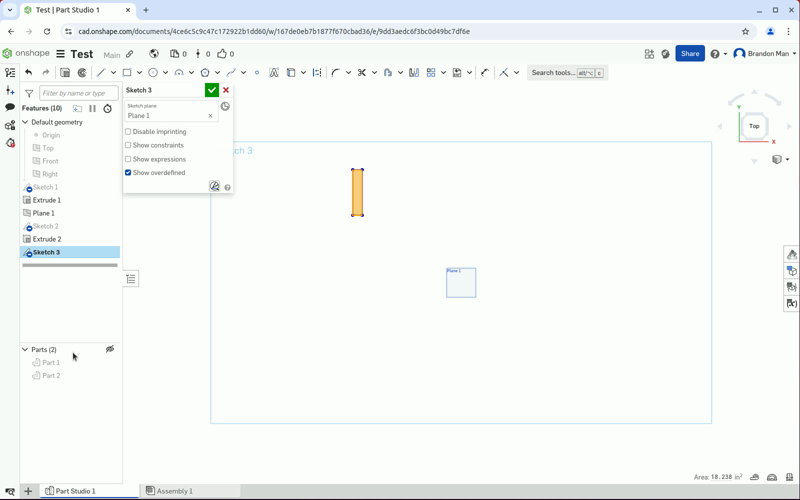
key(shift+e)
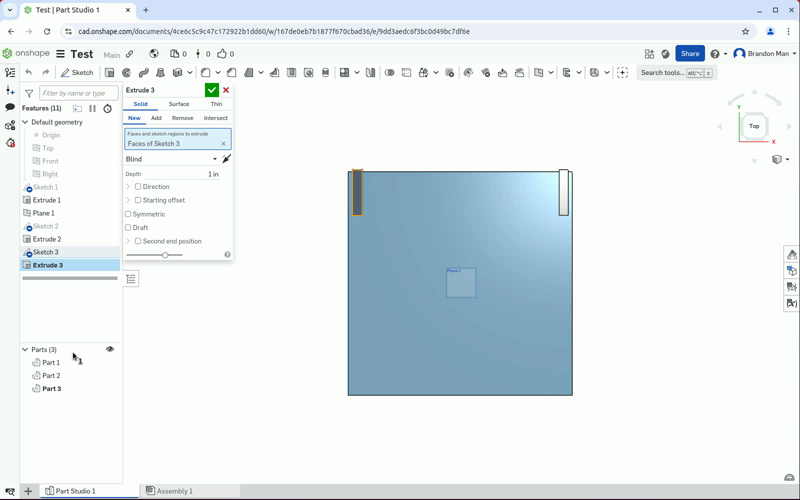
mouse_move(143, 106)
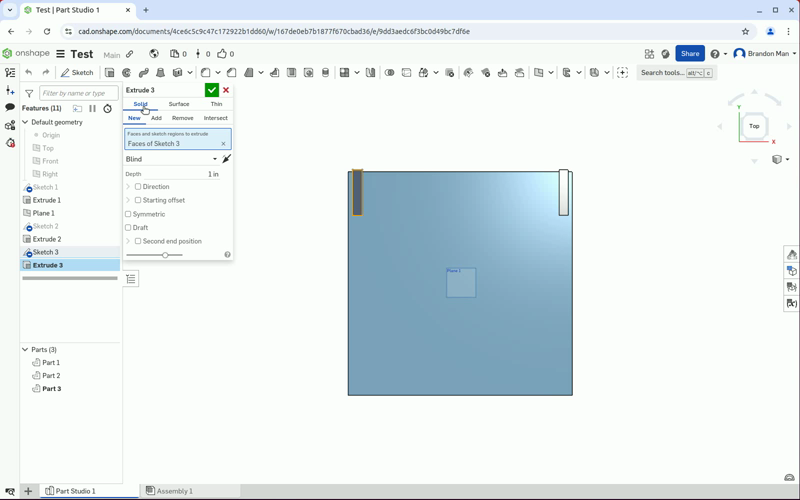
click(143, 106)
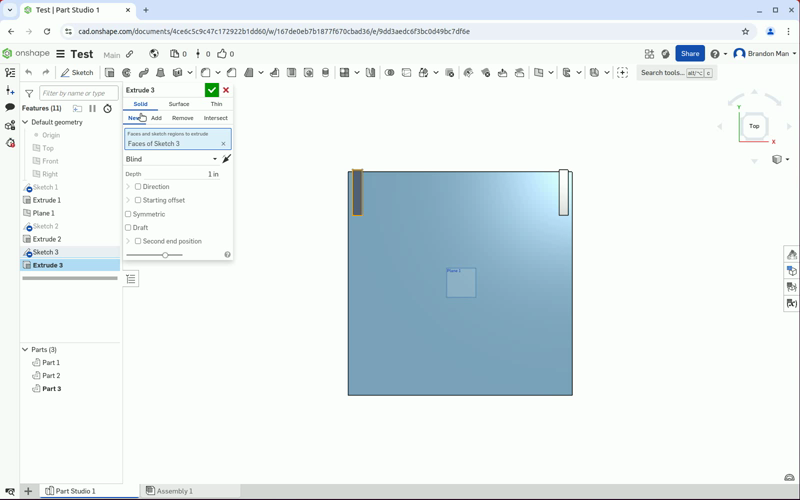
mouse_move(137, 120)
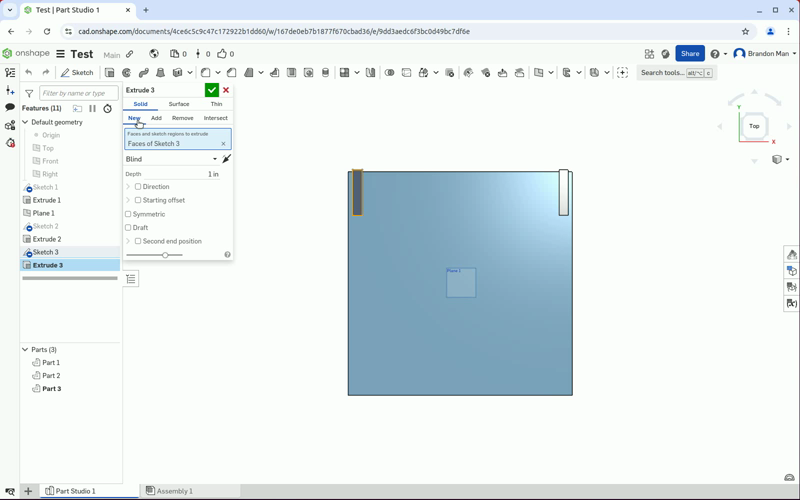
click(137, 120)
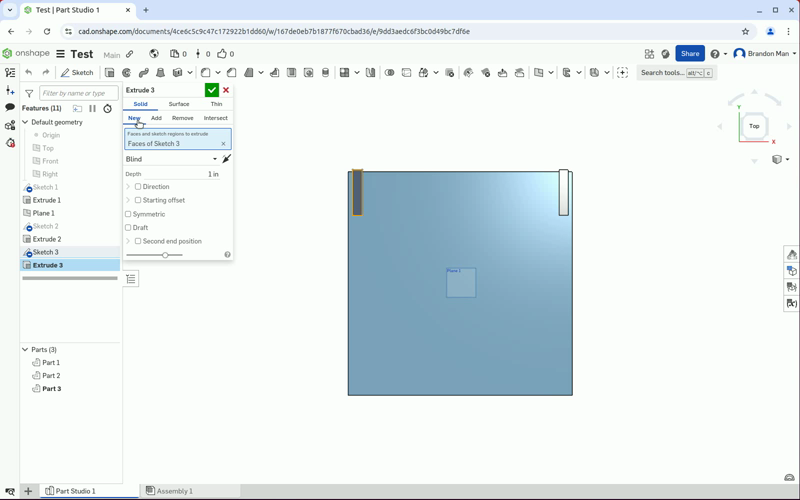
key(tab, 4)
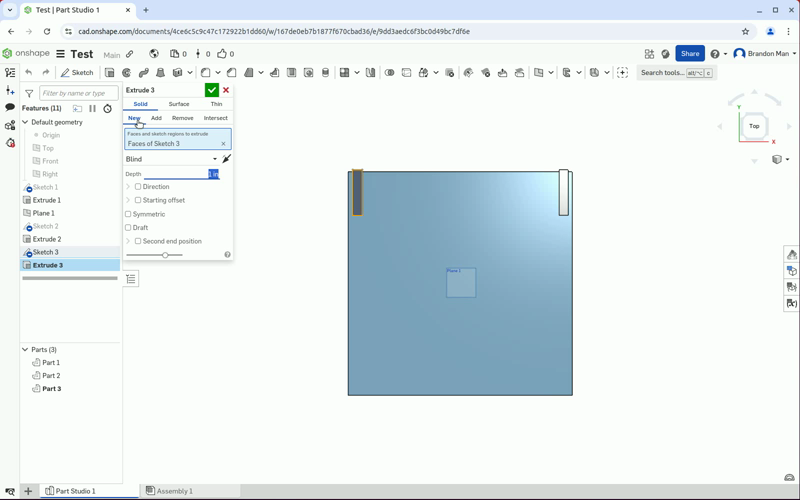
text(10.11)
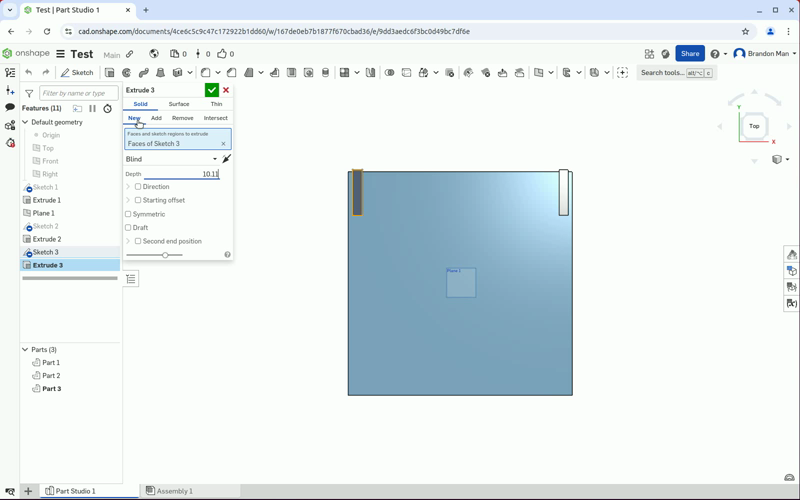
key(enter)
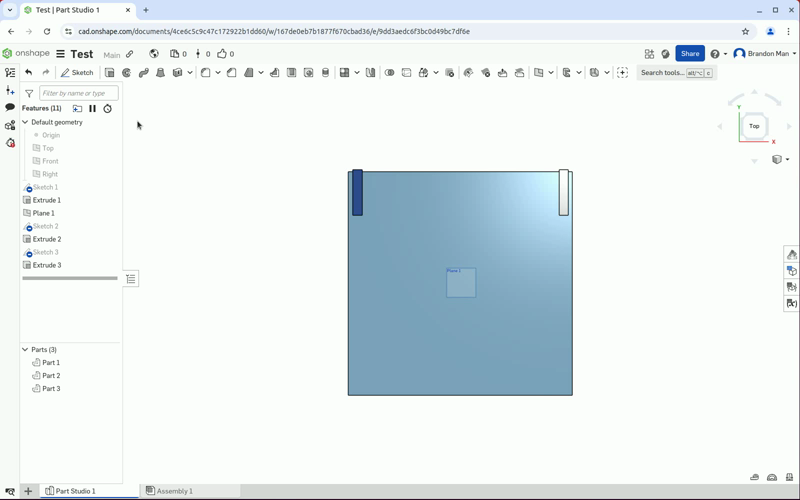
key(shift+h)
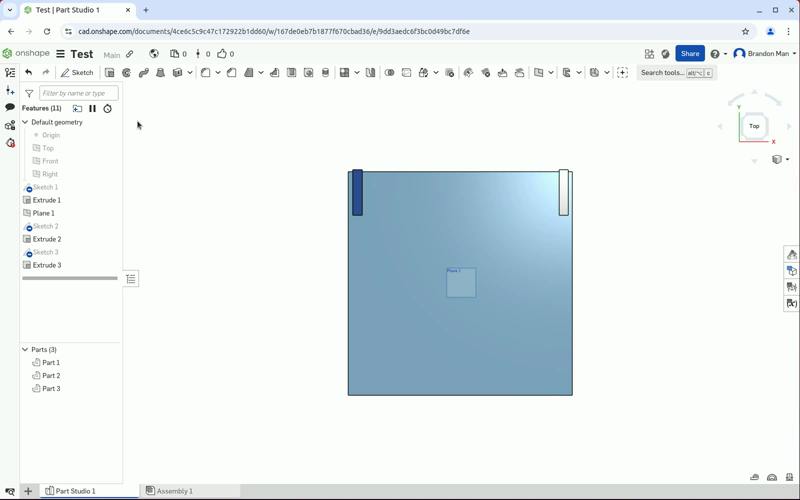
key(shift+h)
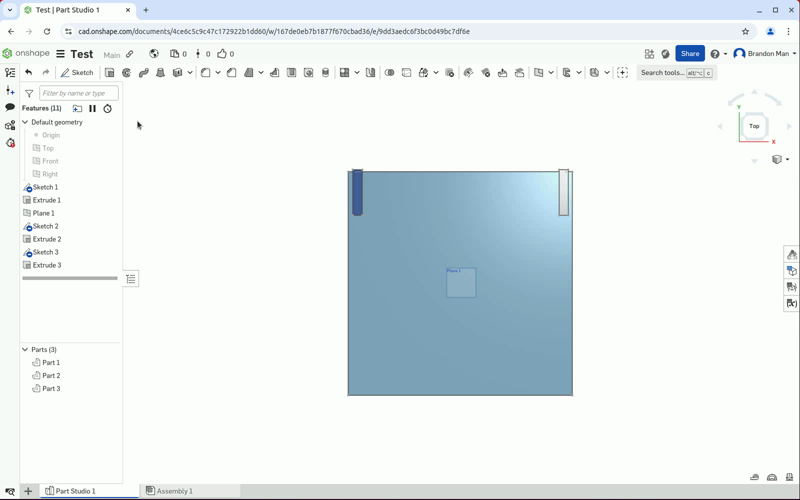
key(shift+7)
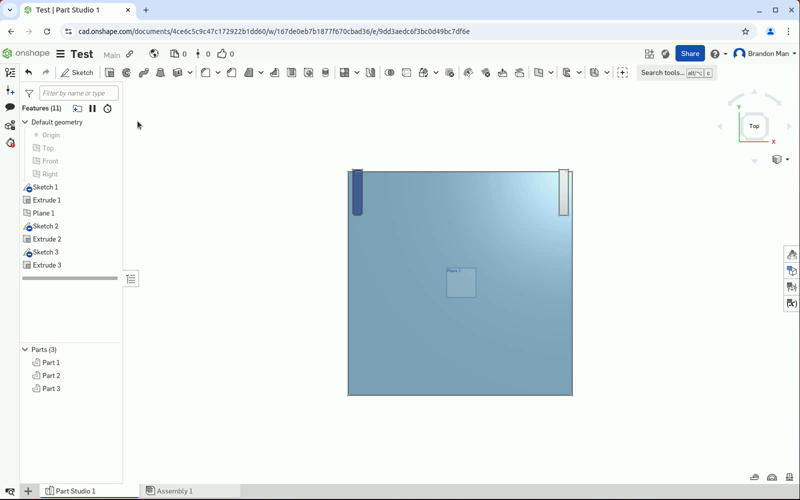
key(up, 3)
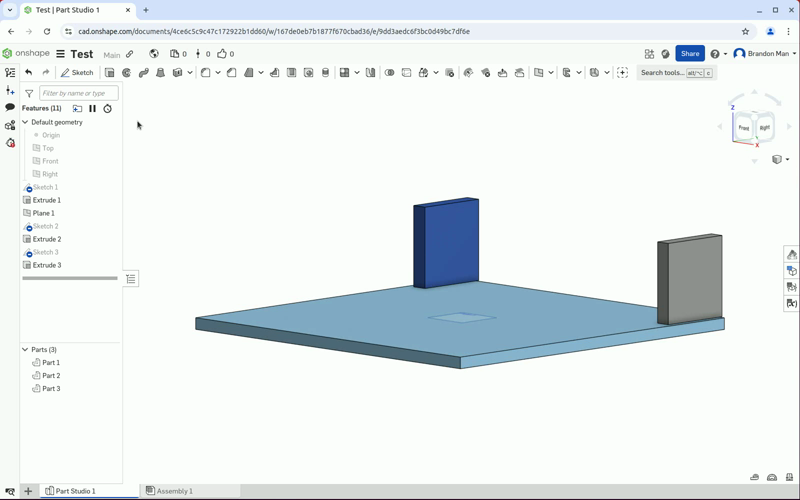
key(left, 3)
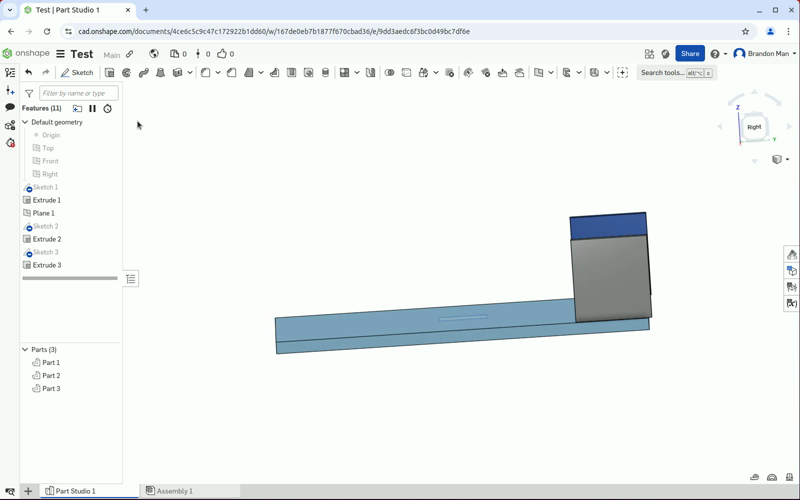
key(right, 3)
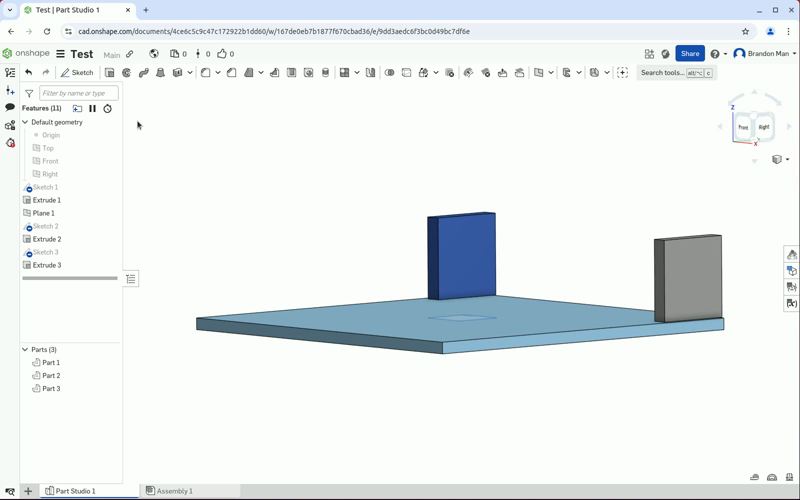
key(down, 3)
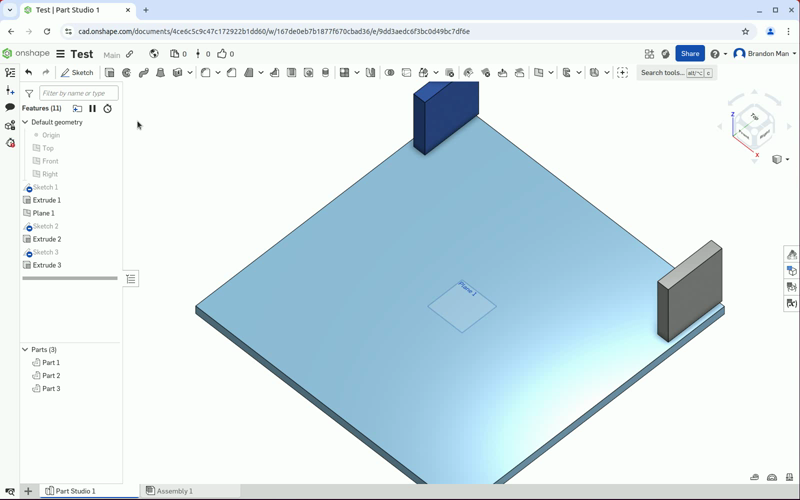
mouse_move(73, 189)
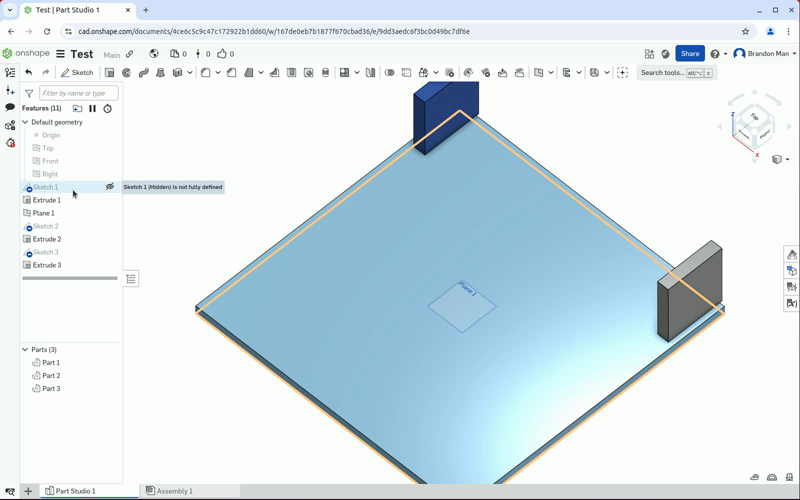
click(73, 189)